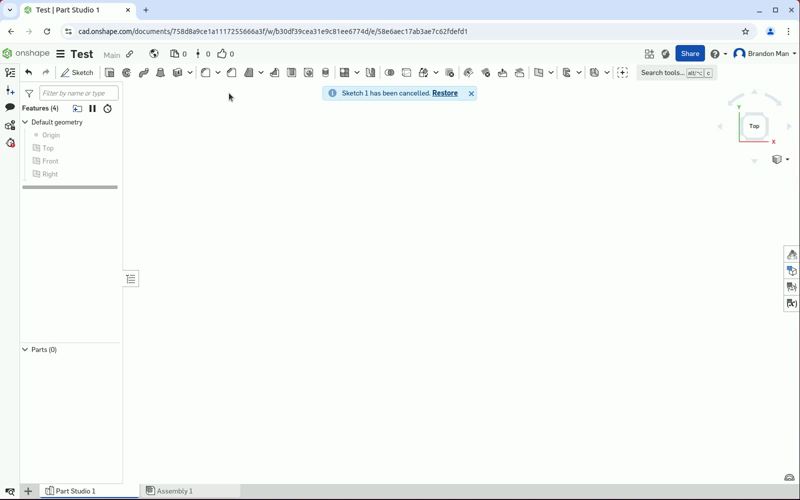
key(shift+h)
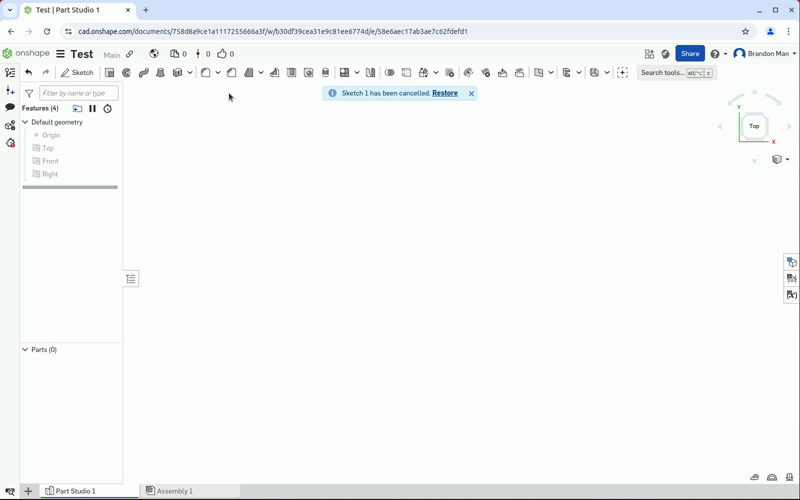
mouse_move(73, 352)
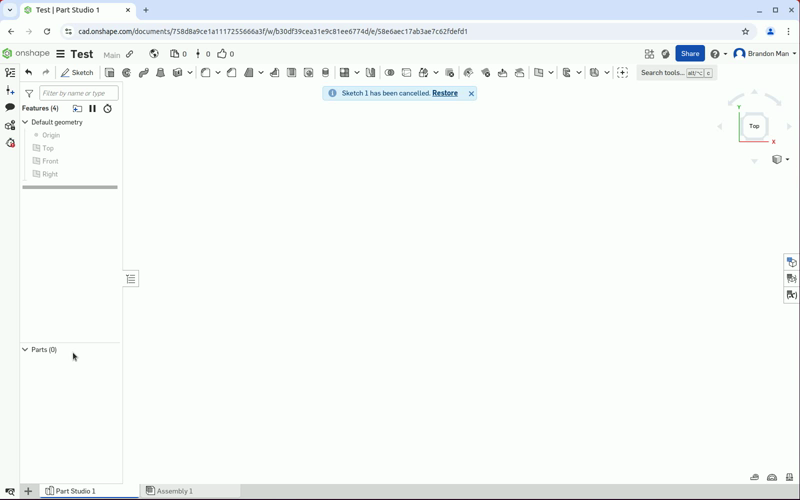
key(y)
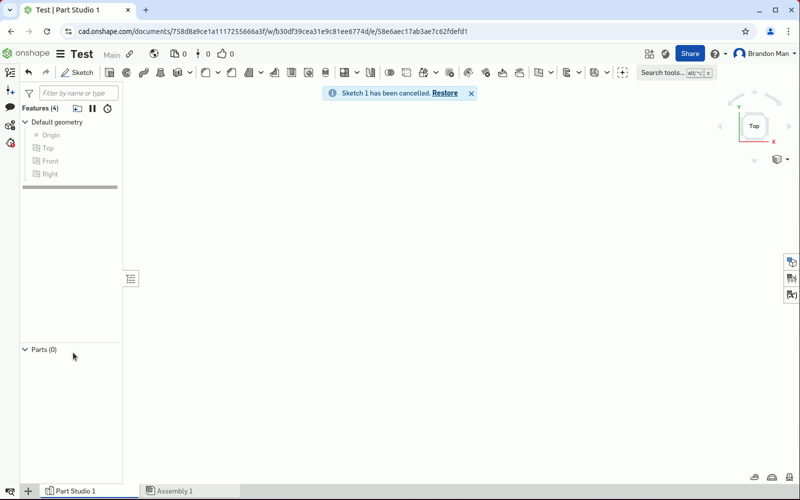
key(shift+p)
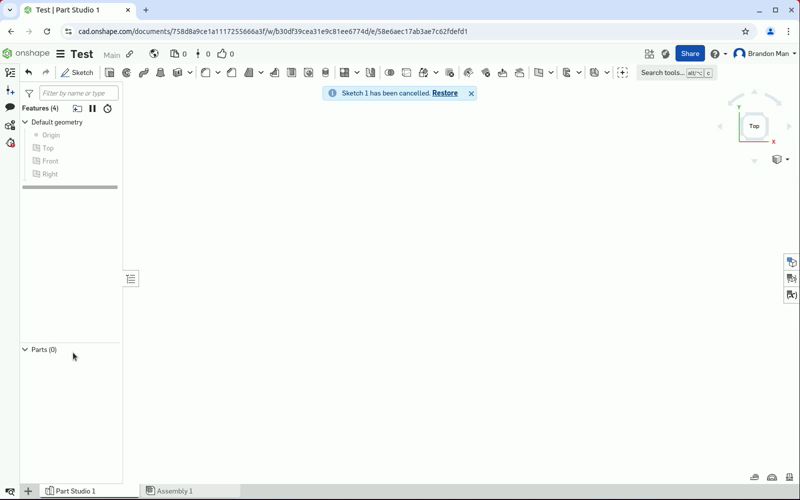
key(space)
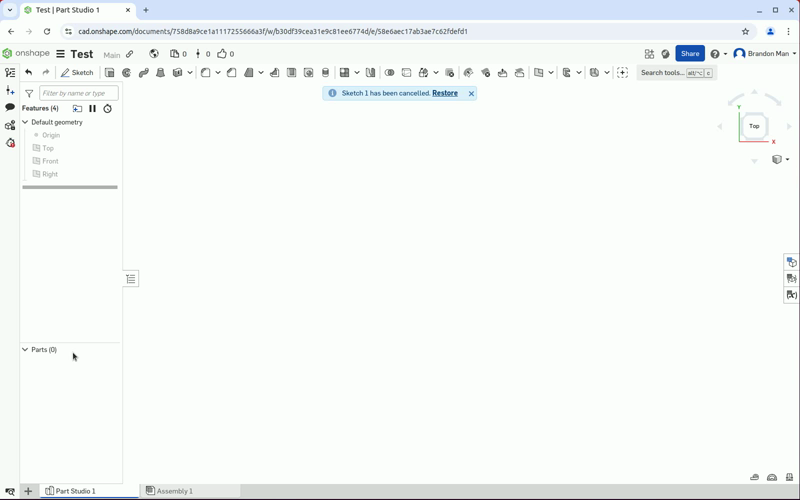
key_down(shift)
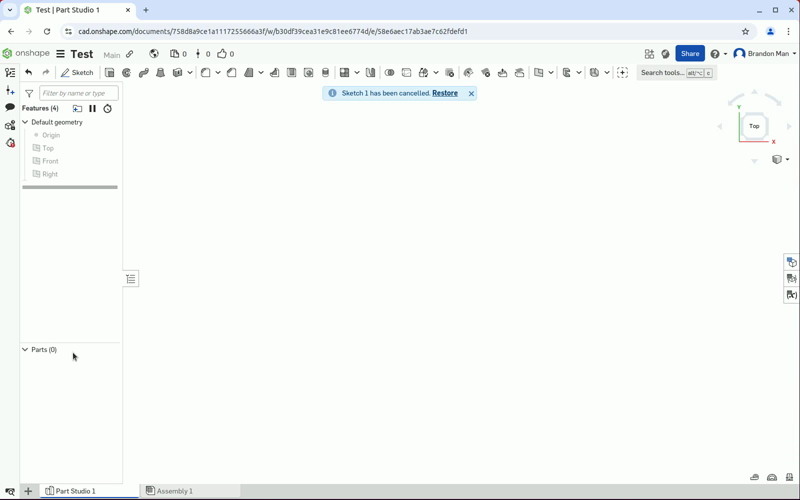
key(up)
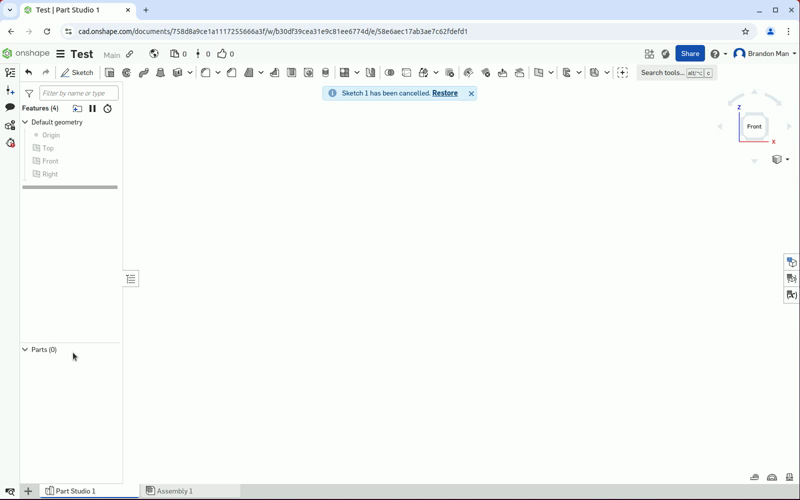
key_up(shift)
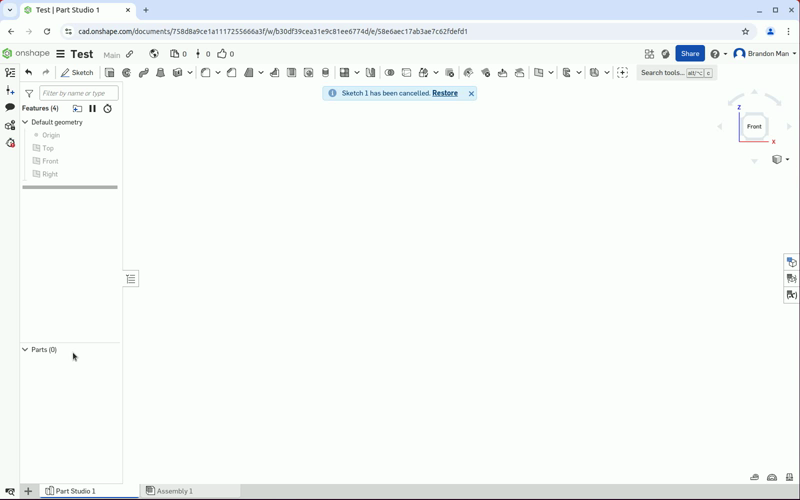
mouse_move(73, 352)
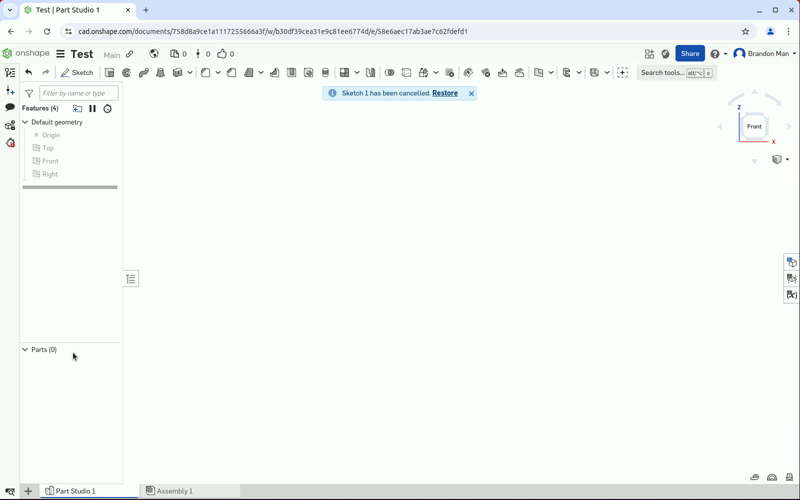
key(shift+y)
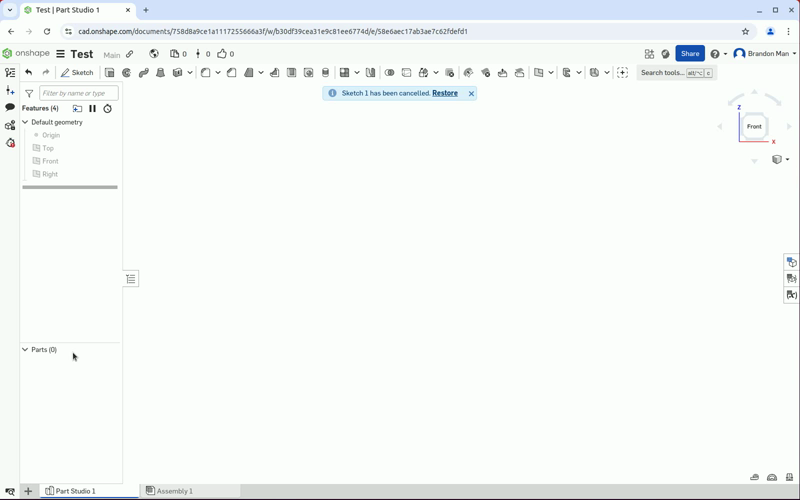
key(shift+s)
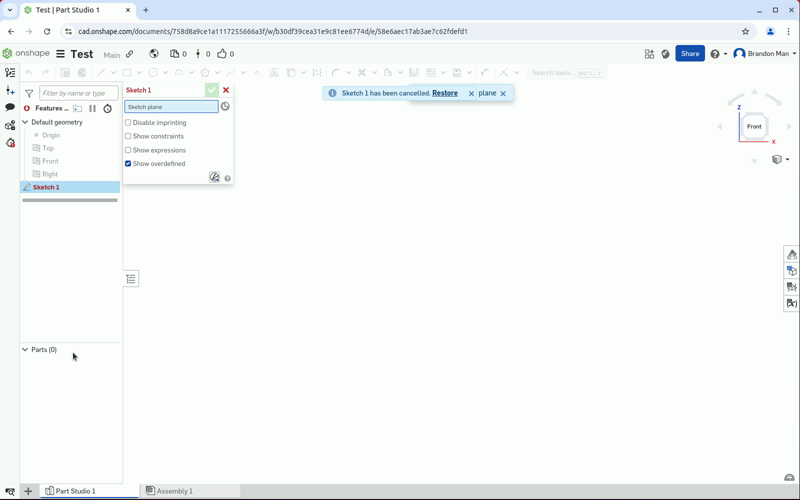
mouse_move(73, 163)
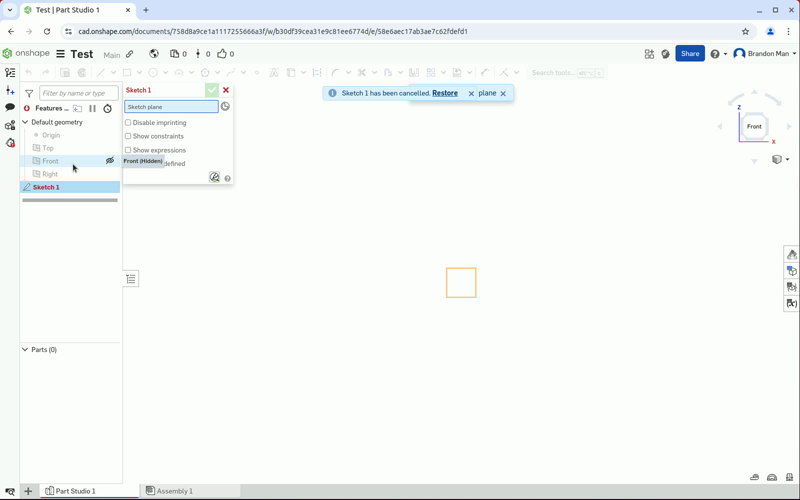
click(73, 163)
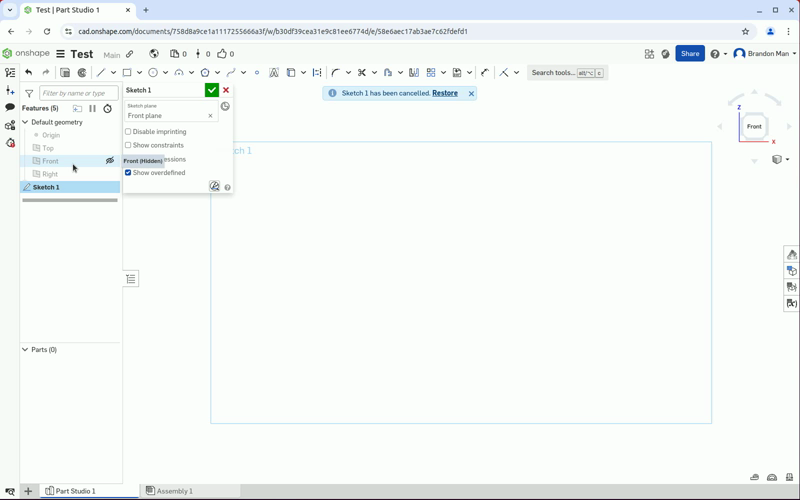
mouse_move(73, 352)
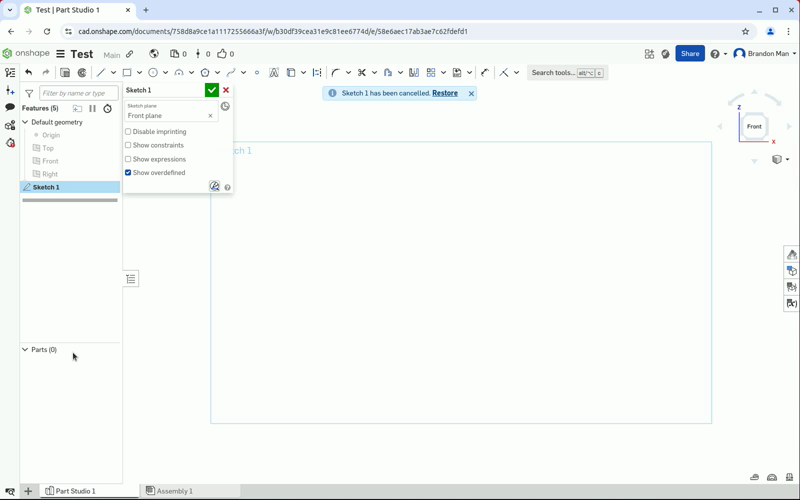
key(y)
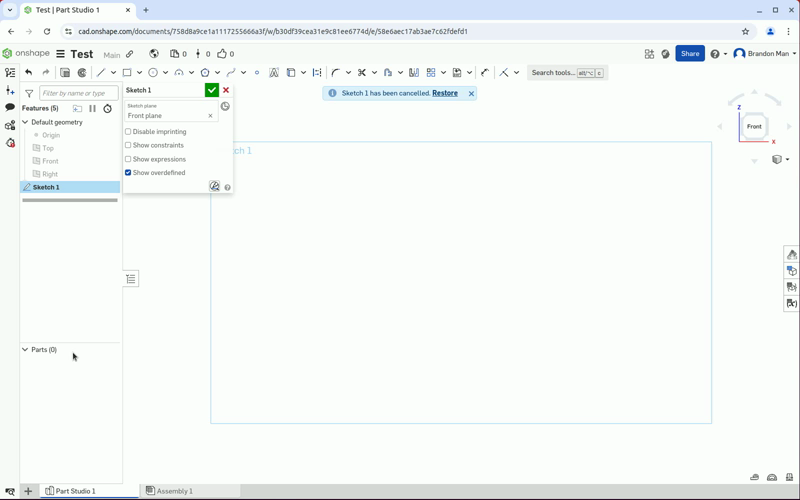
key(c)
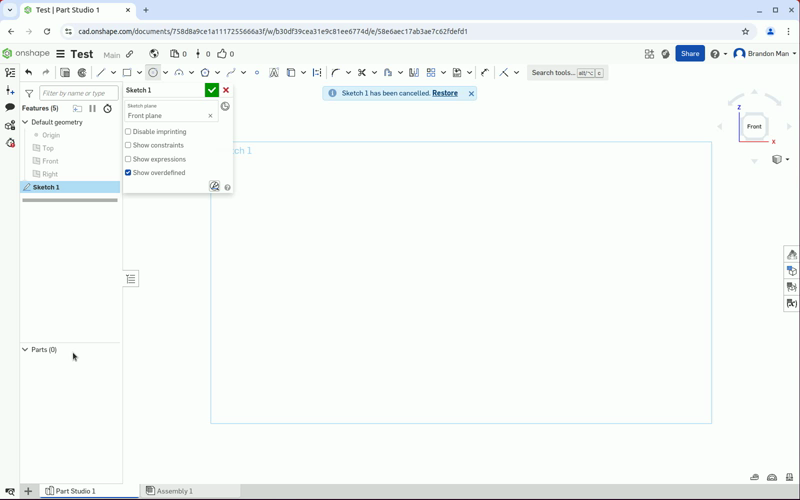
key_down(shift)
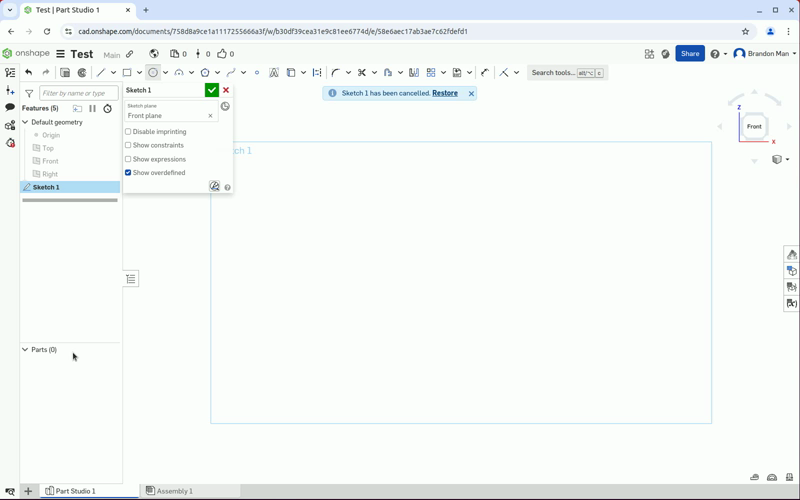
mouse_move(460, 282)
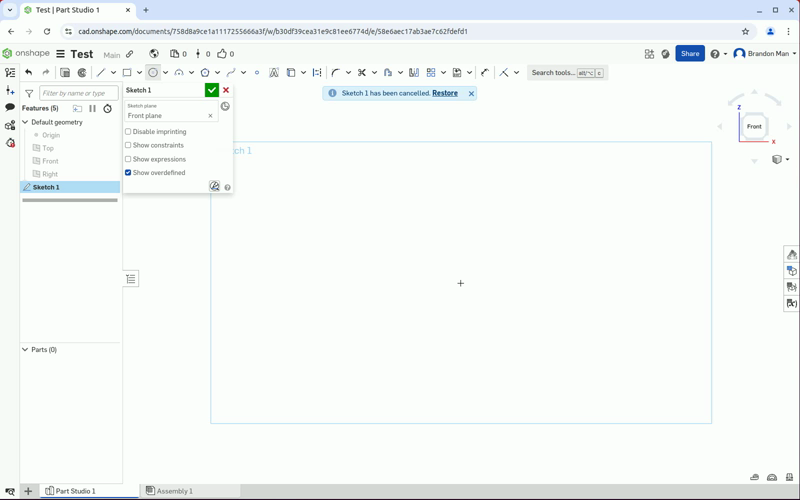
click(460, 282)
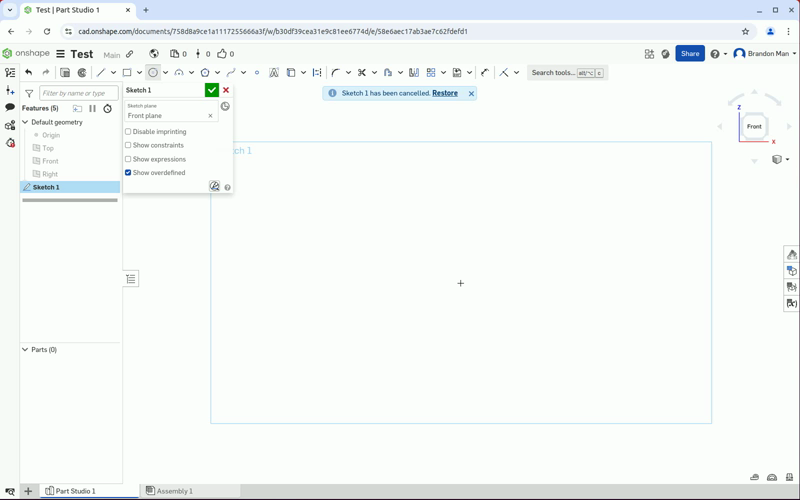
key_up(shift)
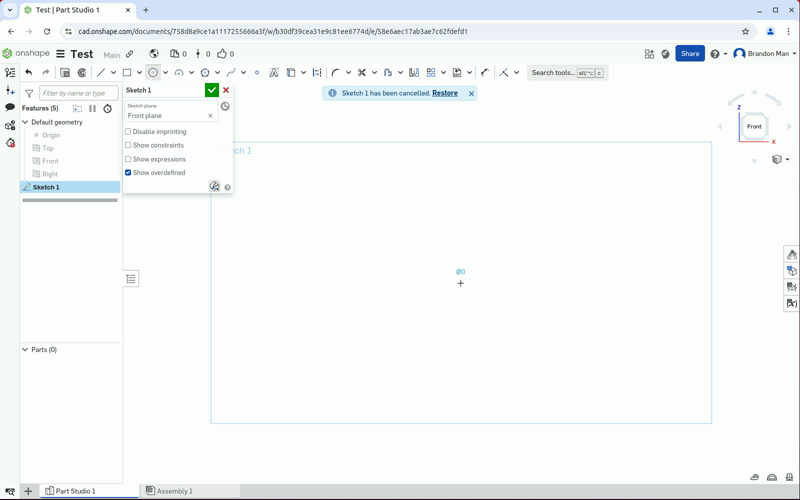
mouse_move(521, 282)
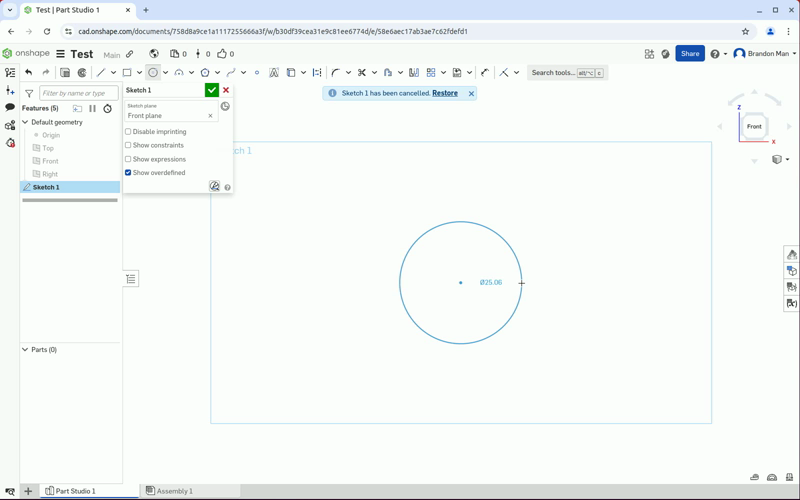
click(521, 282)
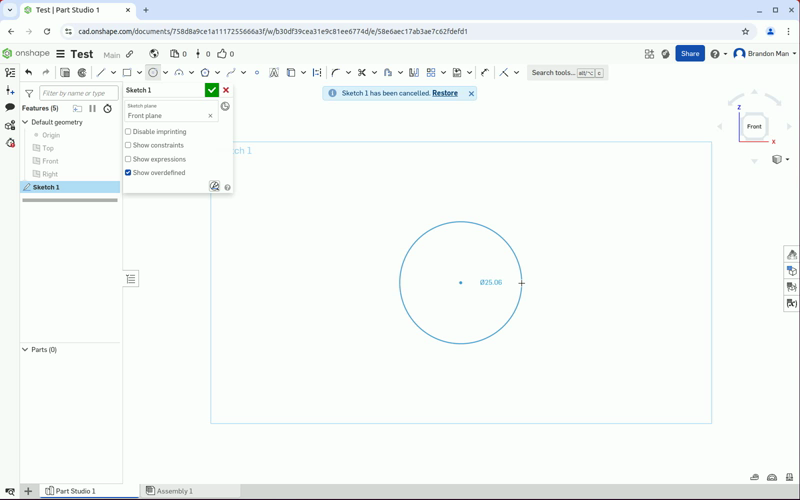
key(esc)
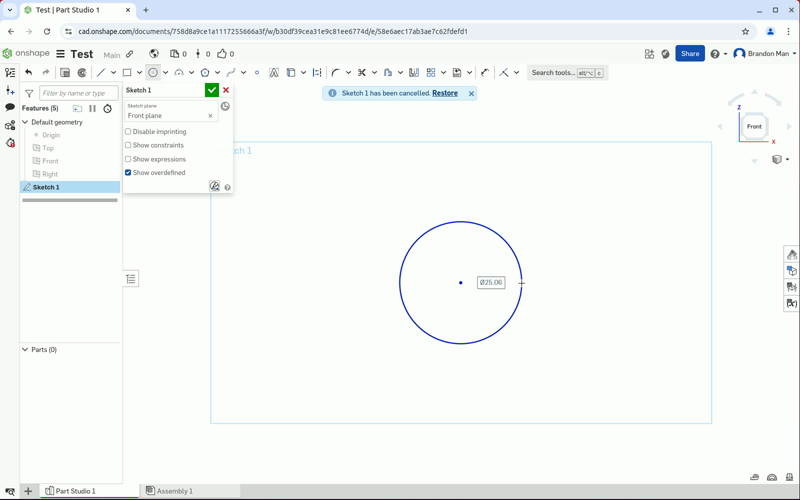
key(c)
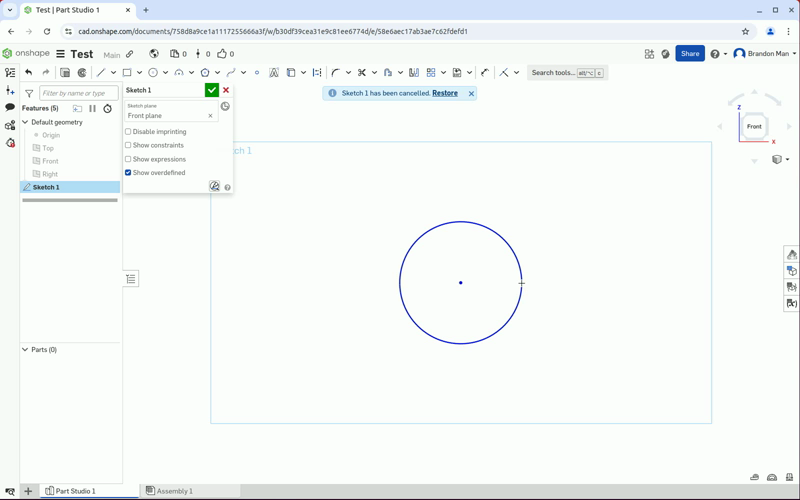
key_down(shift)
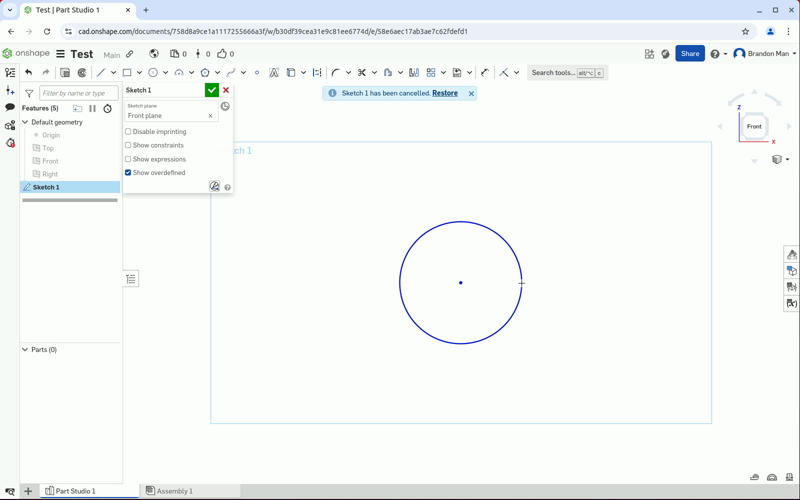
mouse_move(460, 282)
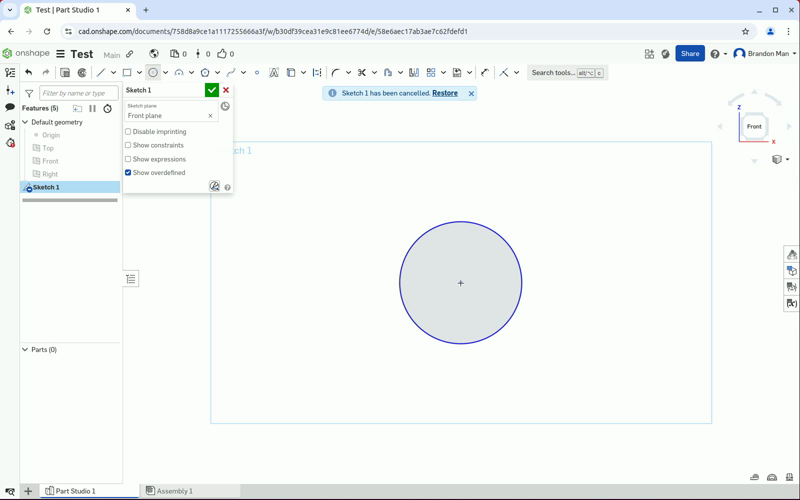
click(460, 282)
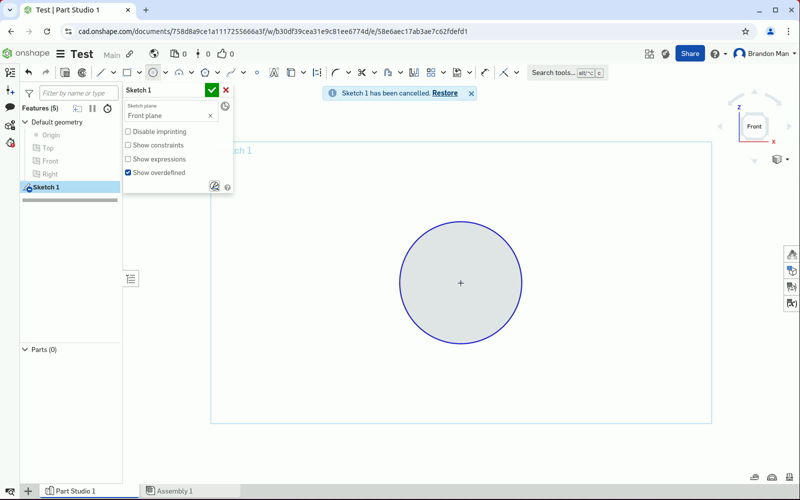
key_up(shift)
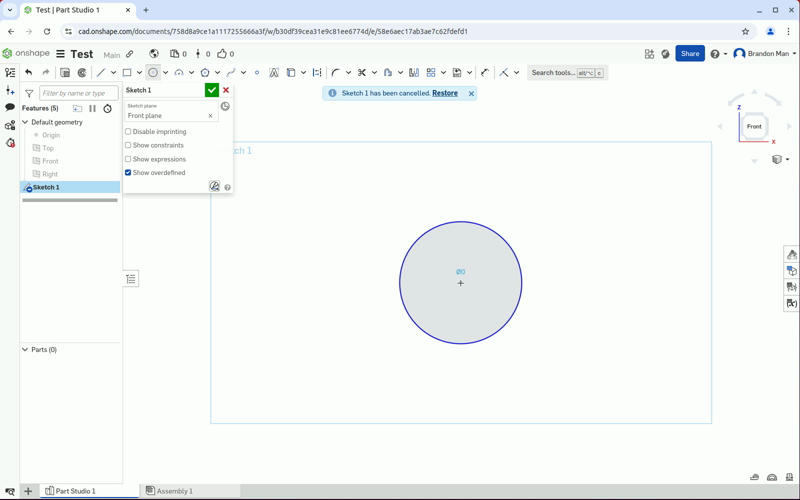
mouse_move(496, 282)
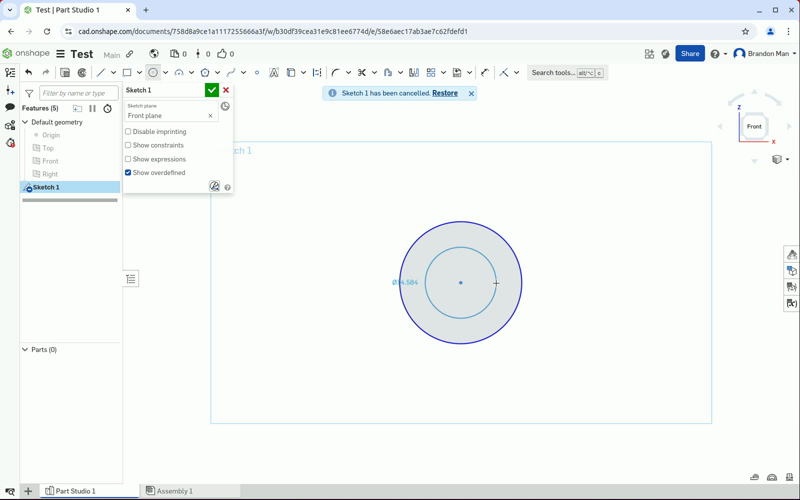
click(496, 282)
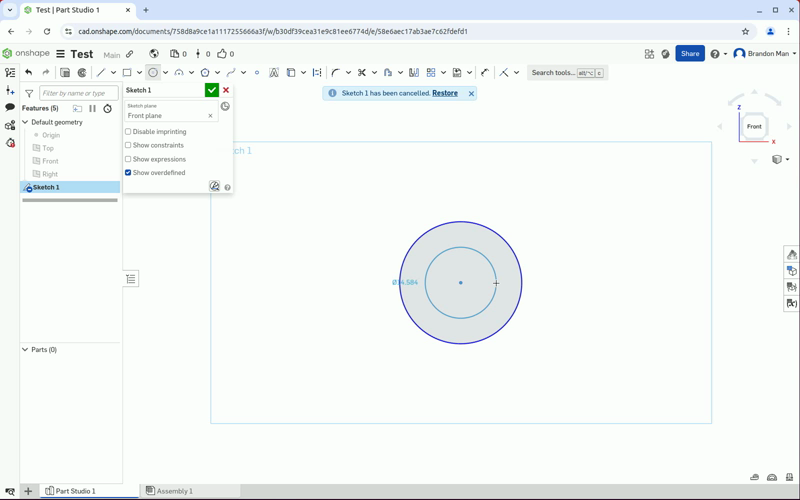
key(esc)
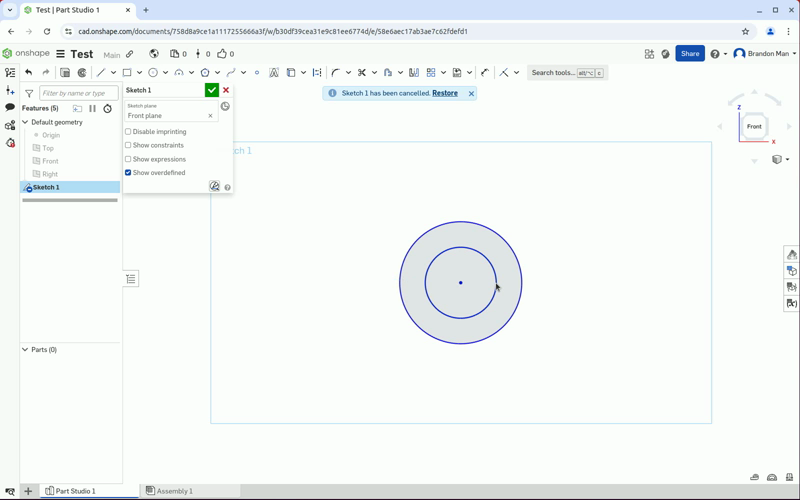
mouse_move(440, 245)
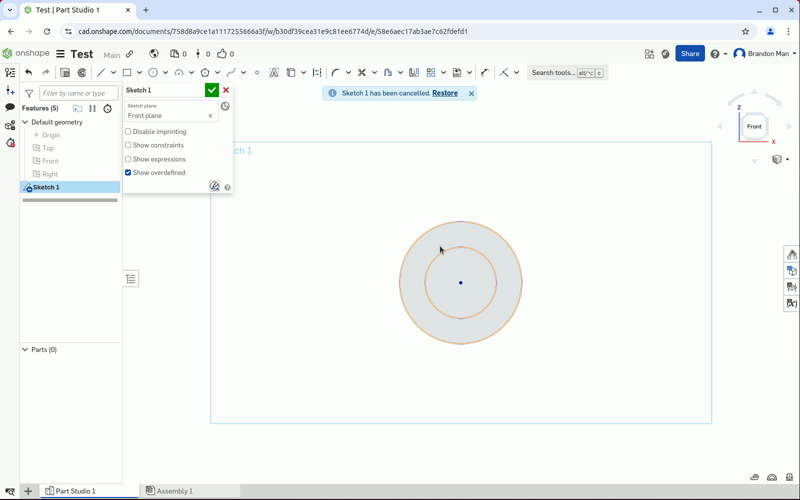
click(440, 245)
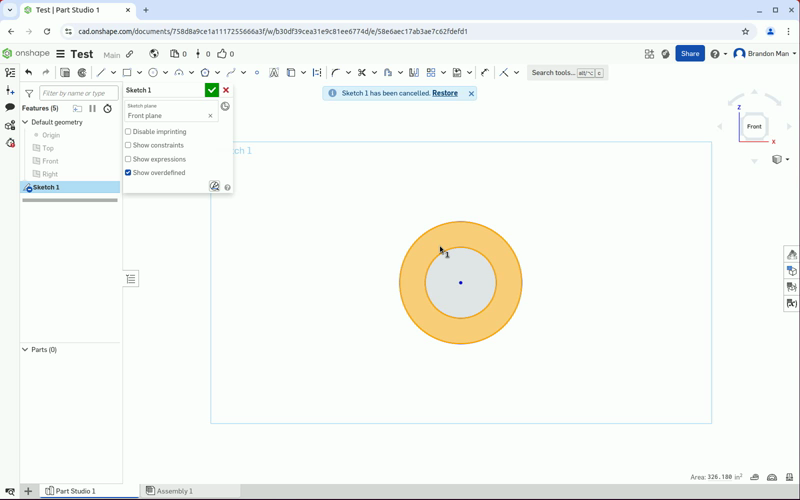
mouse_move(73, 352)
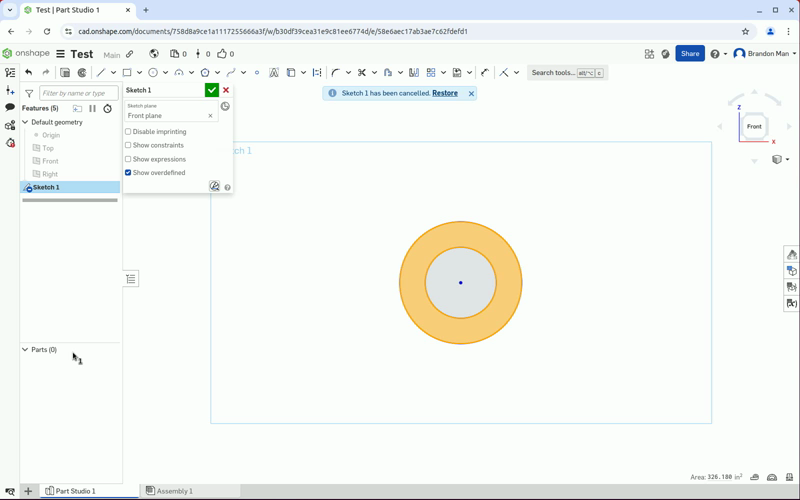
key(shift+y)
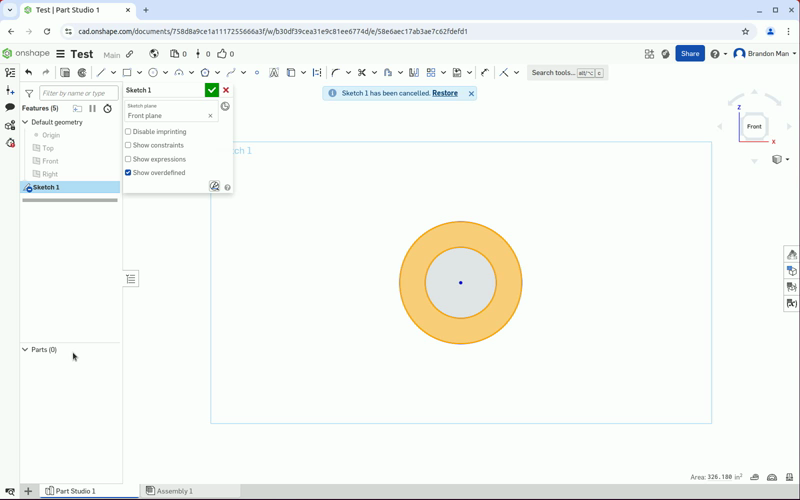
key(shift+e)
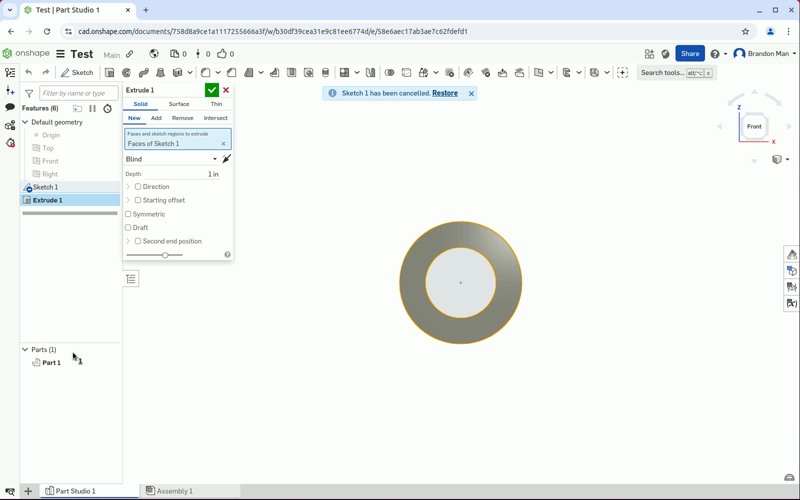
mouse_move(143, 106)
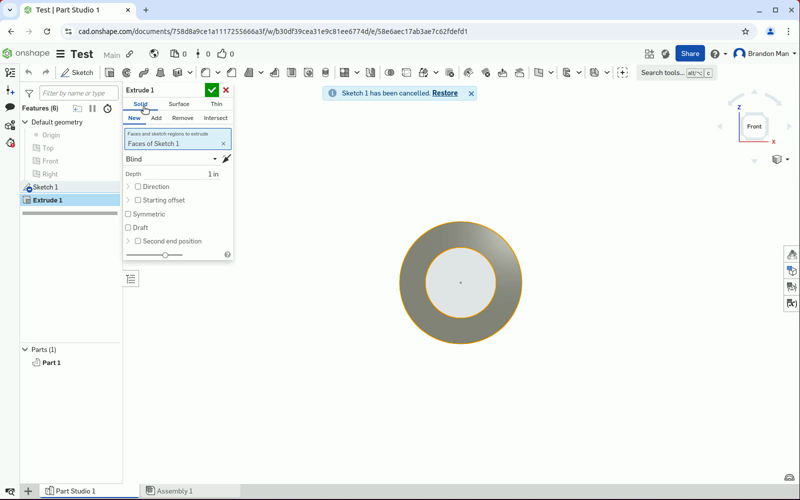
click(143, 106)
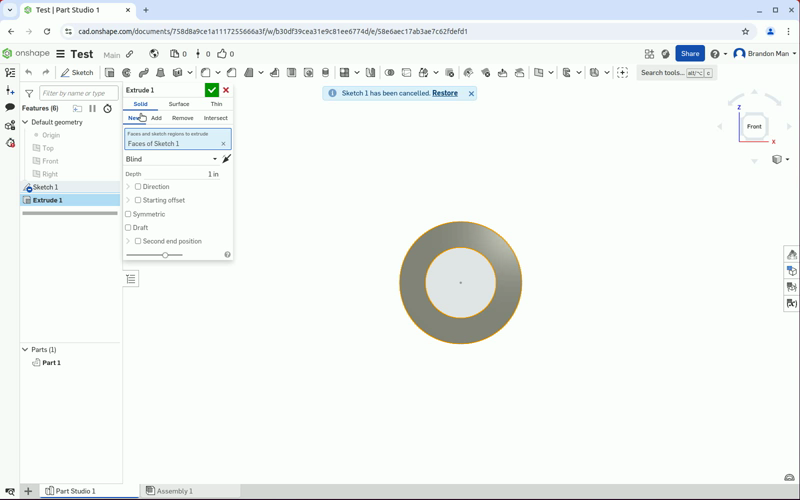
mouse_move(137, 120)
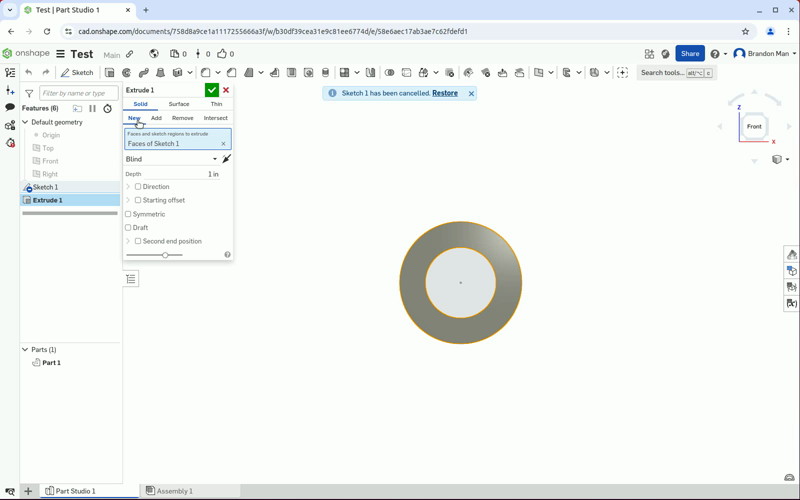
click(137, 120)
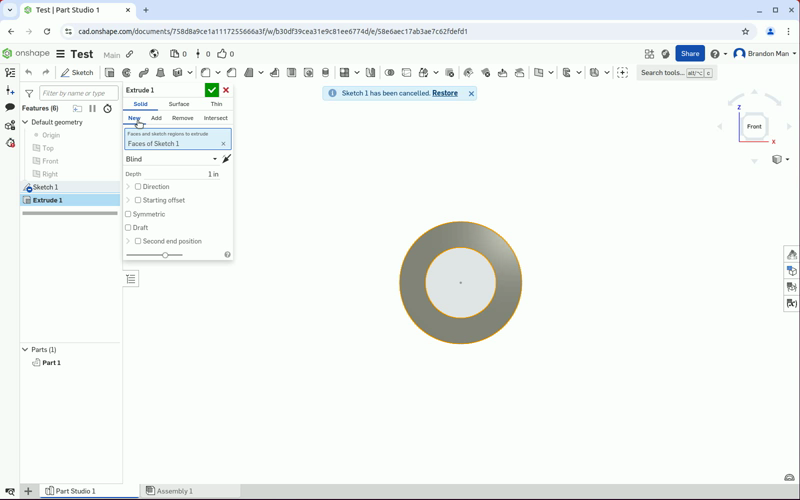
key(tab, 4)
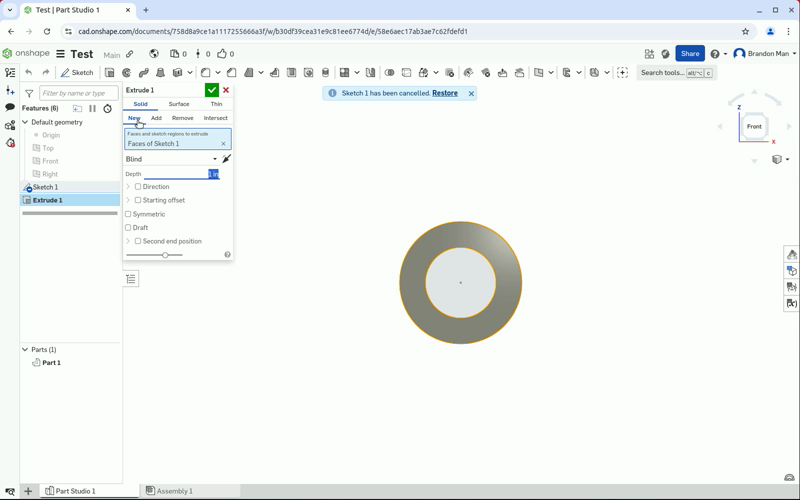
text(14.442)
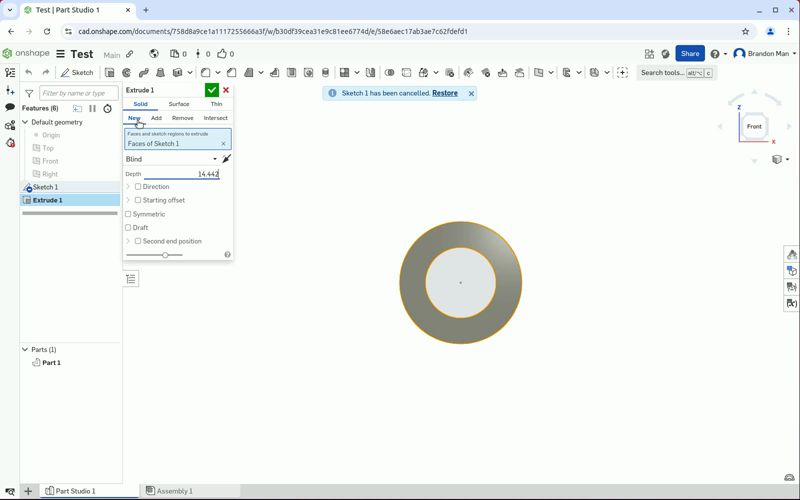
key(tab, 3)
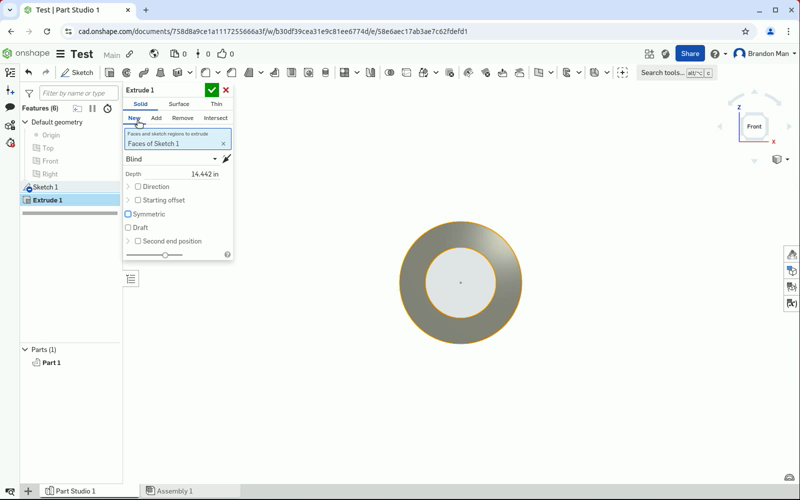
key(space)
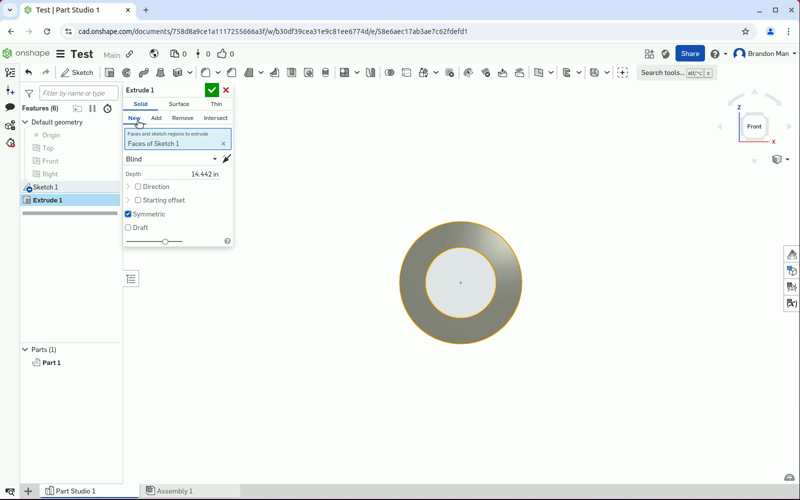
key(enter)
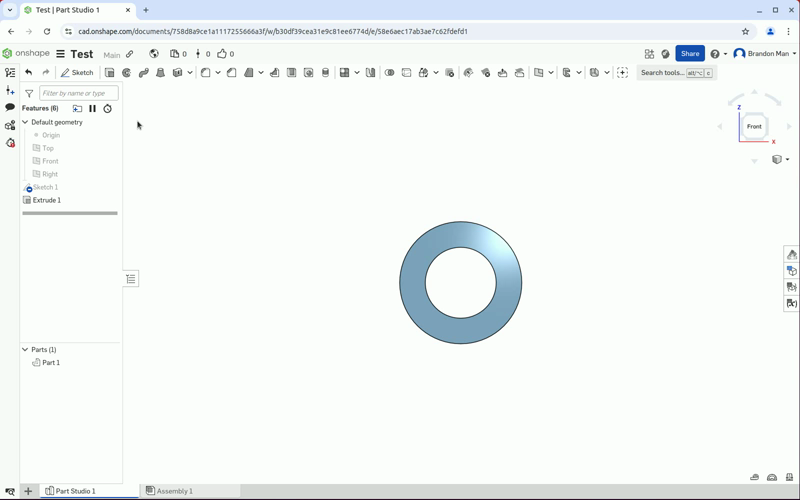
key(shift+h)
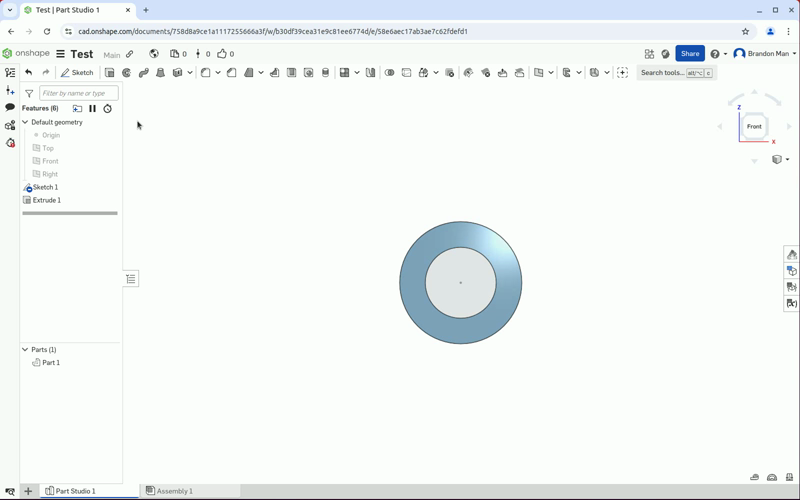
key(shift+h)
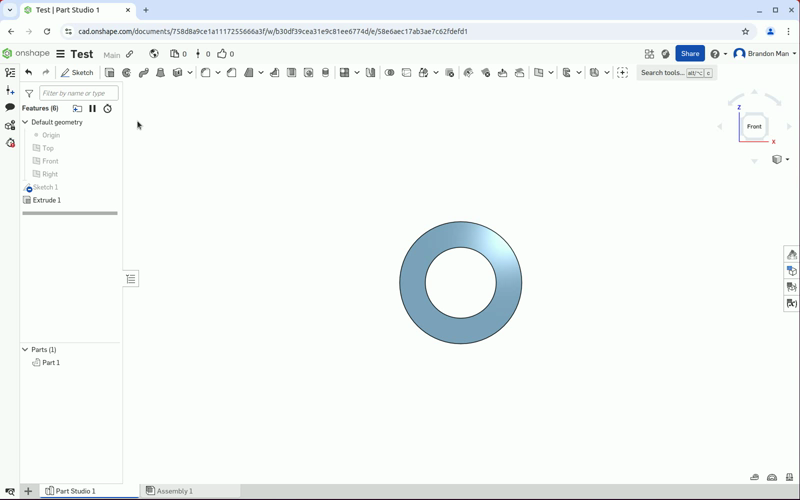
mouse_move(73, 189)
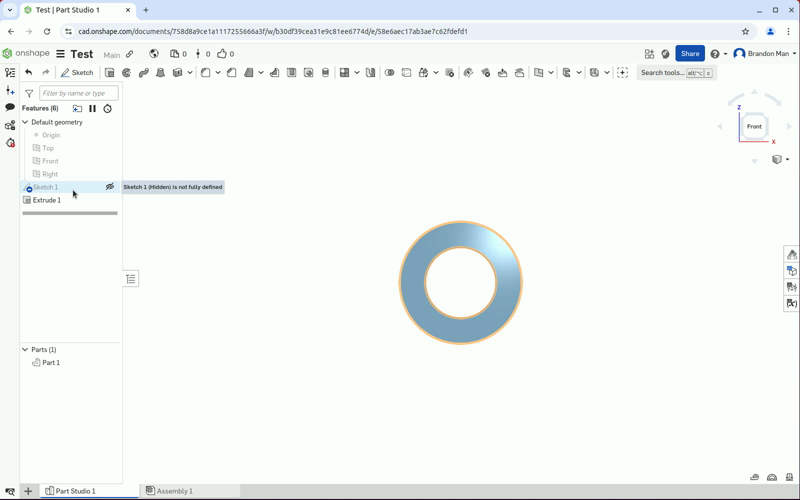
click(73, 189)
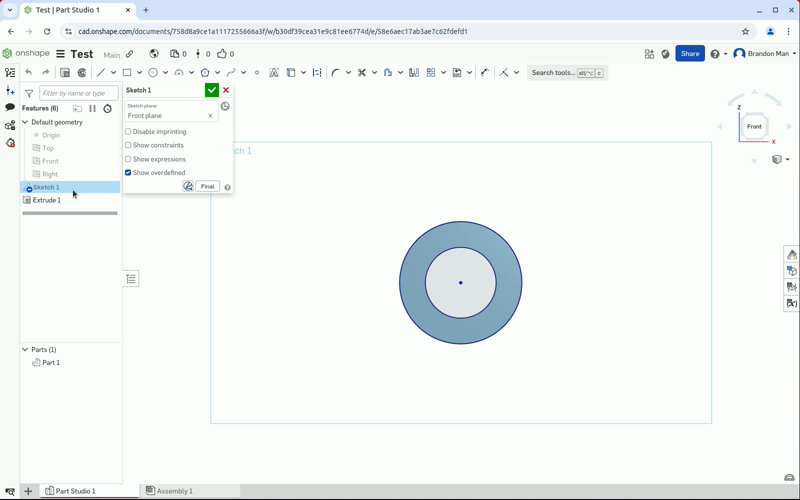
mouse_move(229, 92)
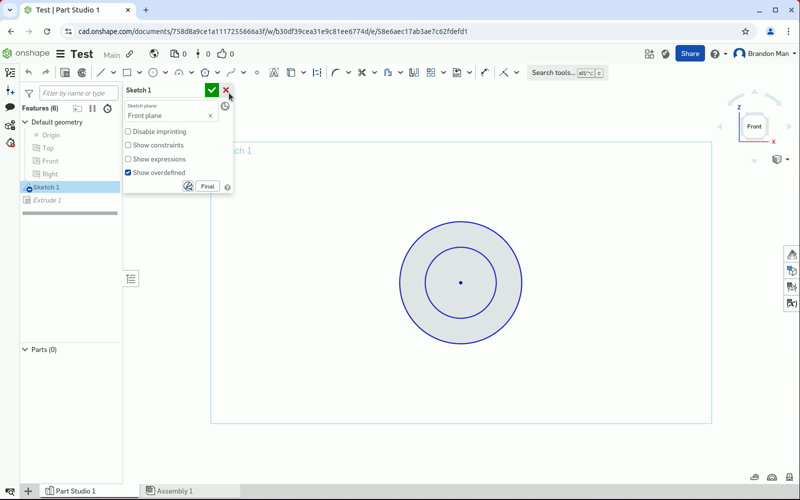
click(229, 92)
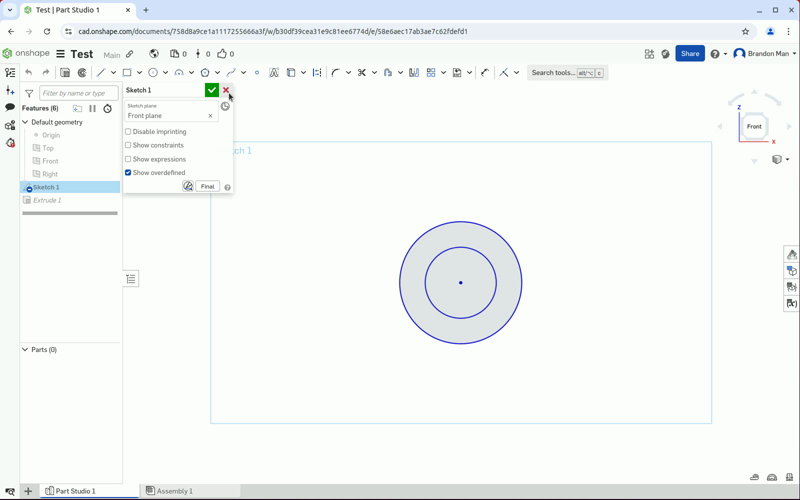
key(shift+s)
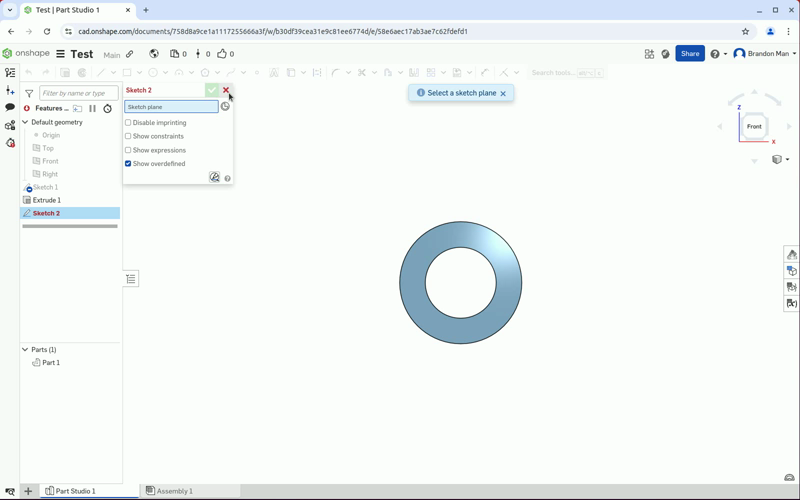
mouse_move(73, 163)
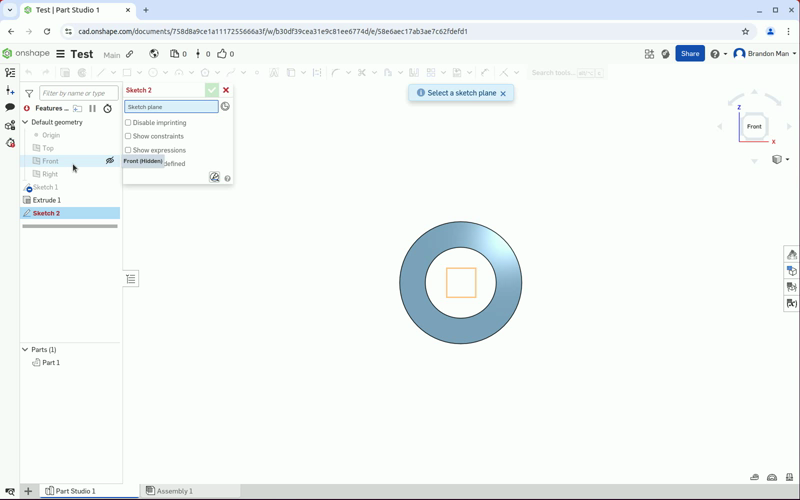
click(73, 163)
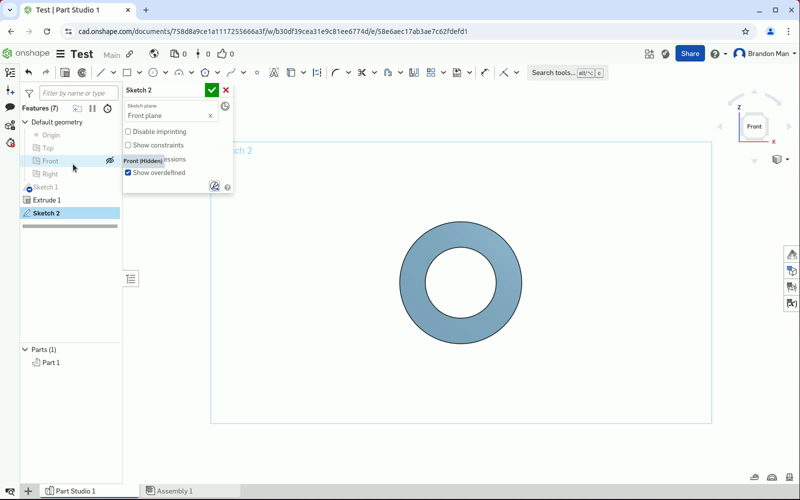
mouse_move(73, 352)
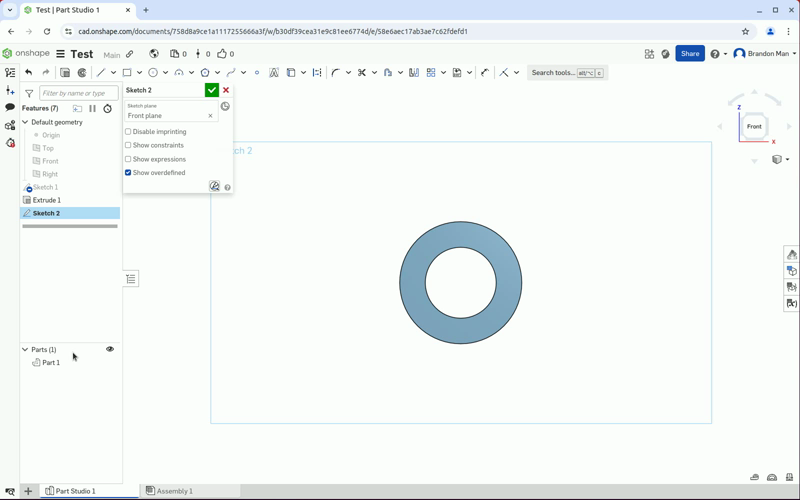
key(y)
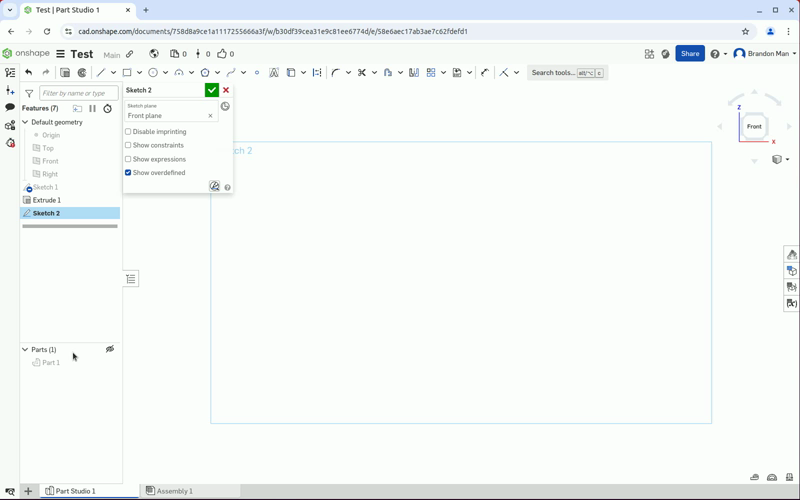
key(c)
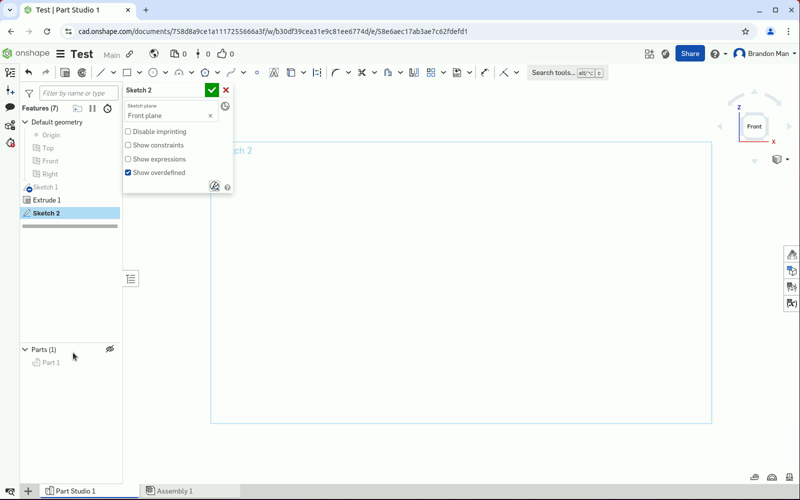
key_down(shift)
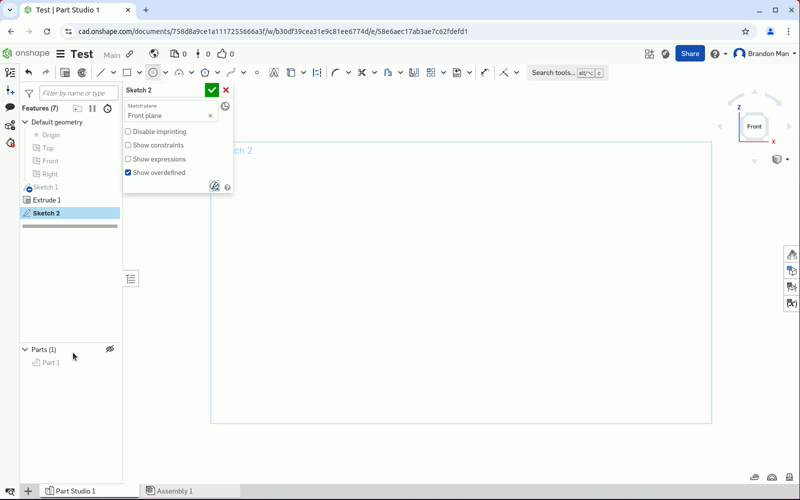
mouse_move(461, 282)
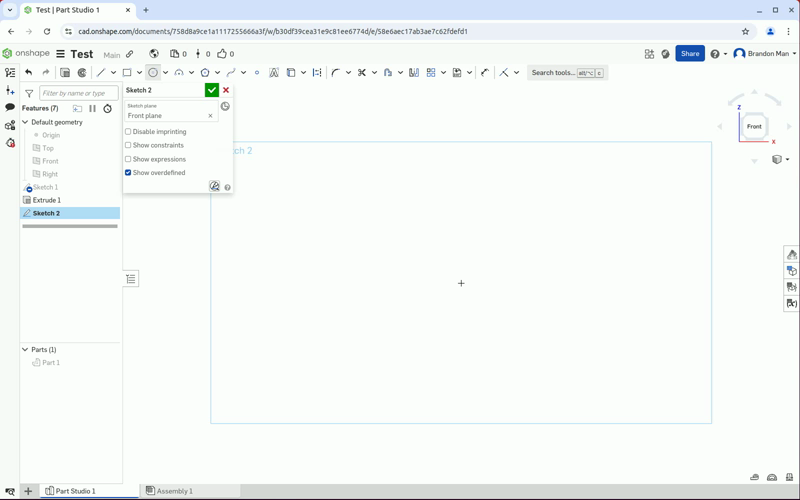
click(461, 282)
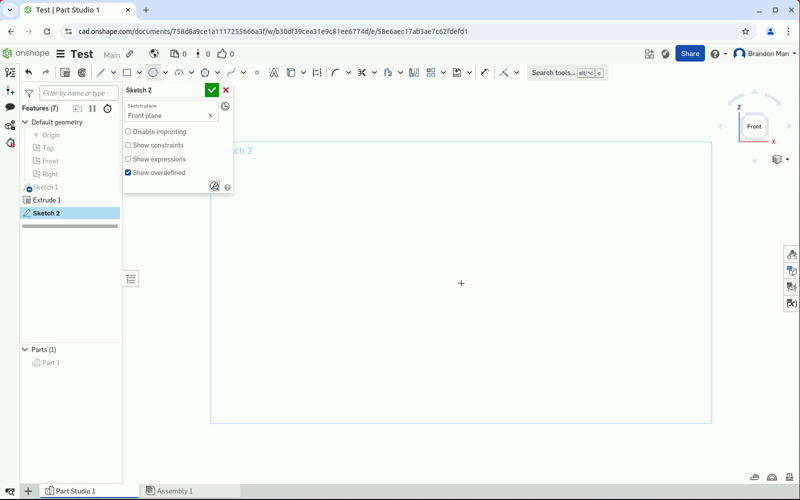
key_up(shift)
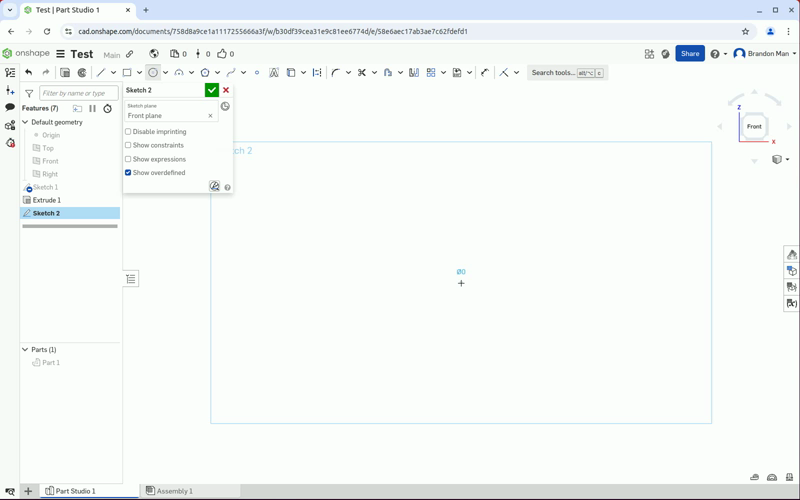
mouse_move(574, 282)
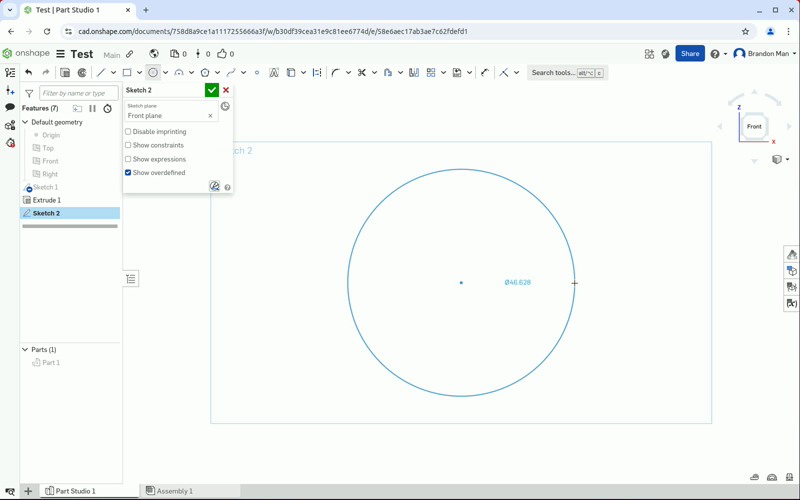
click(574, 282)
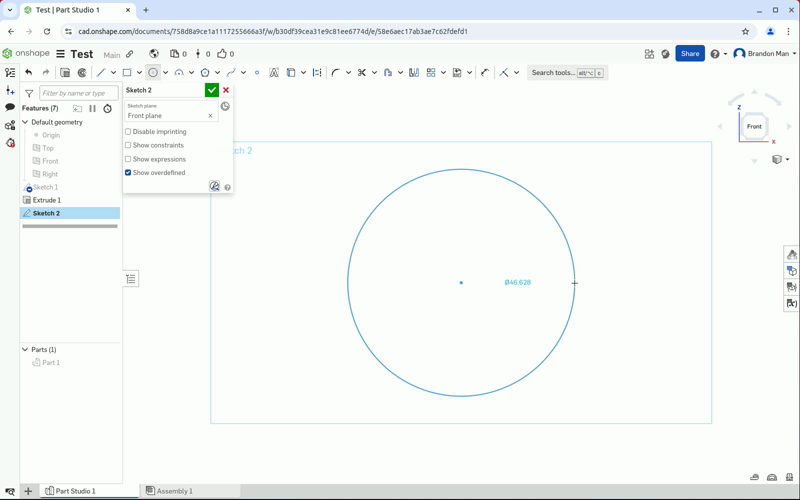
key(esc)
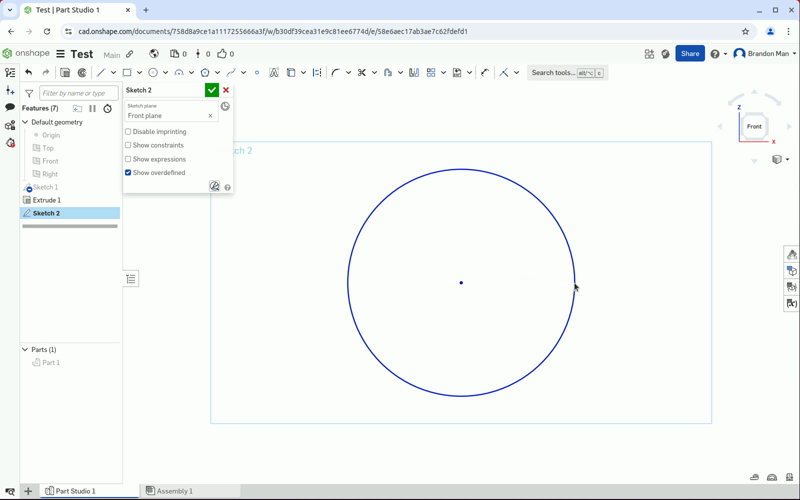
key(c)
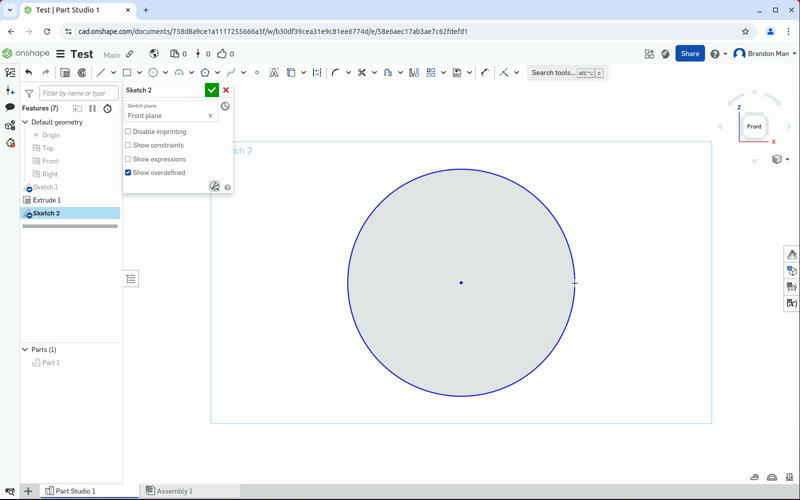
key_down(shift)
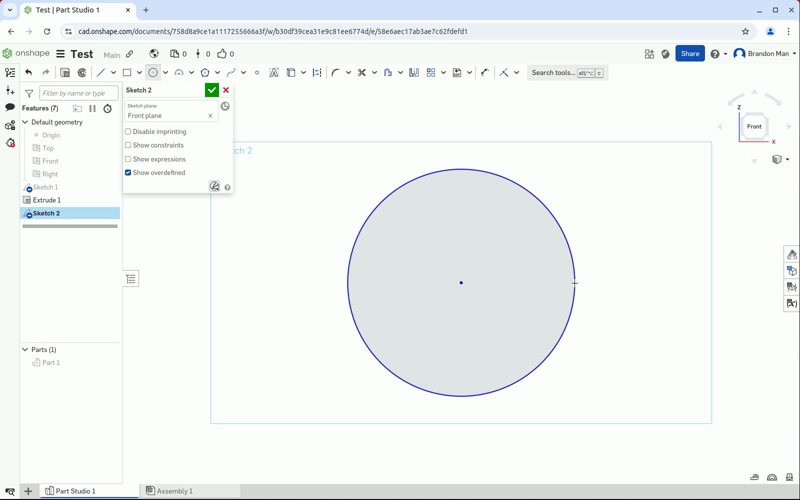
mouse_move(461, 282)
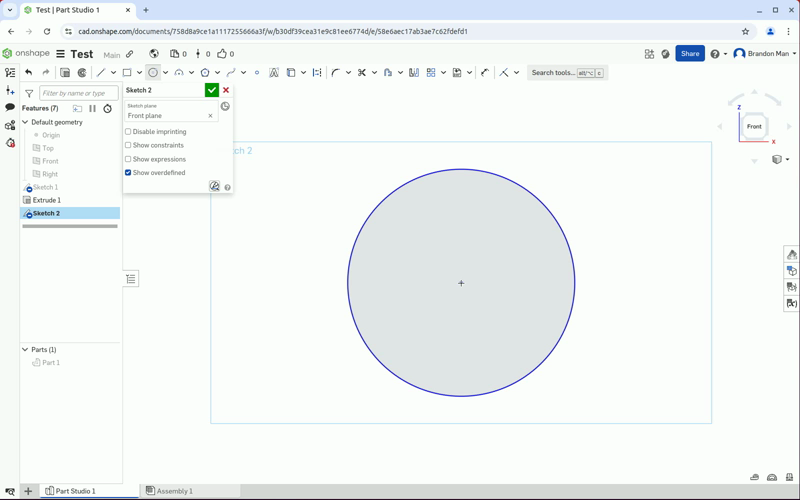
click(461, 282)
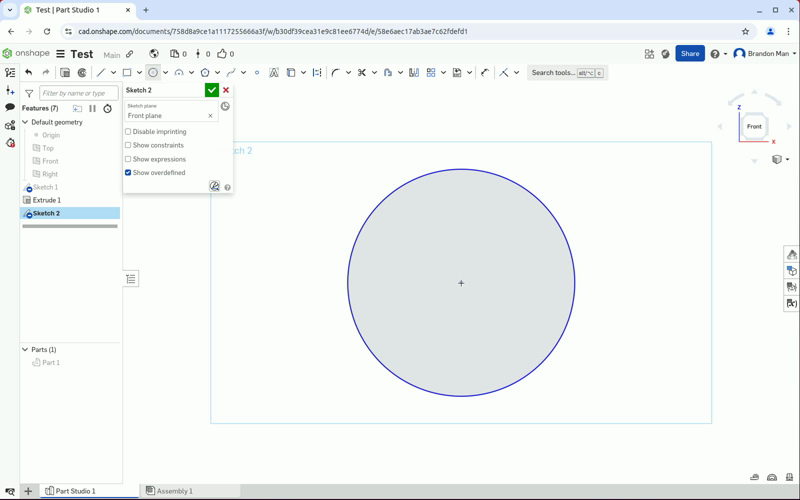
key_up(shift)
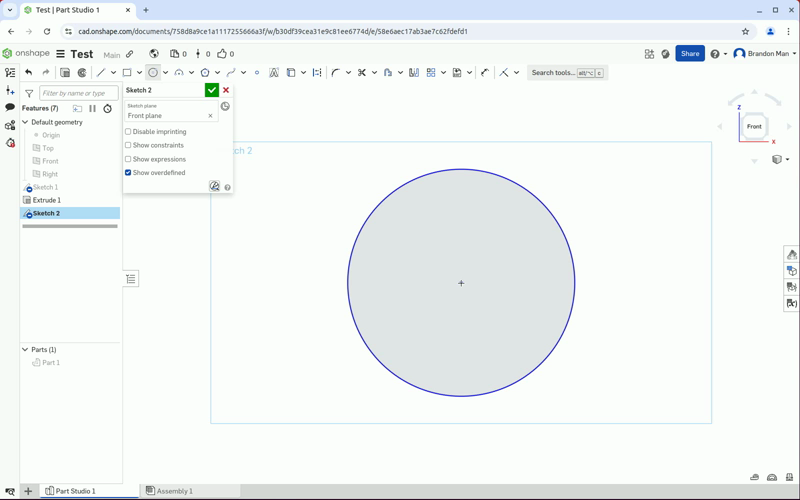
mouse_move(560, 282)
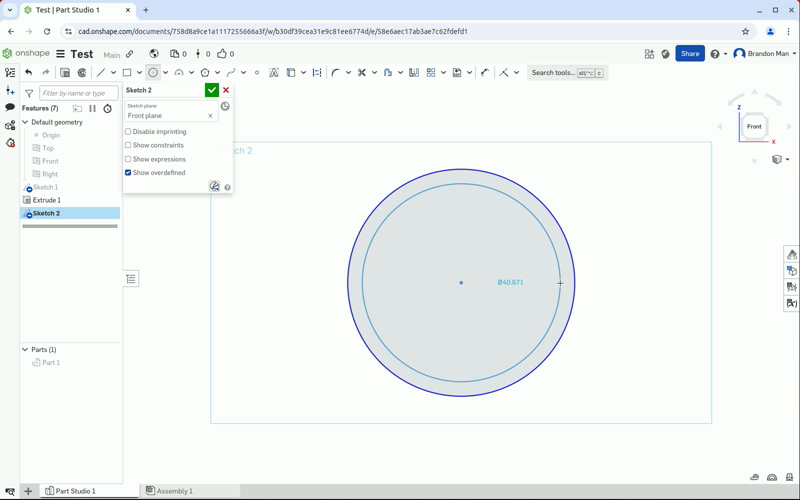
click(560, 282)
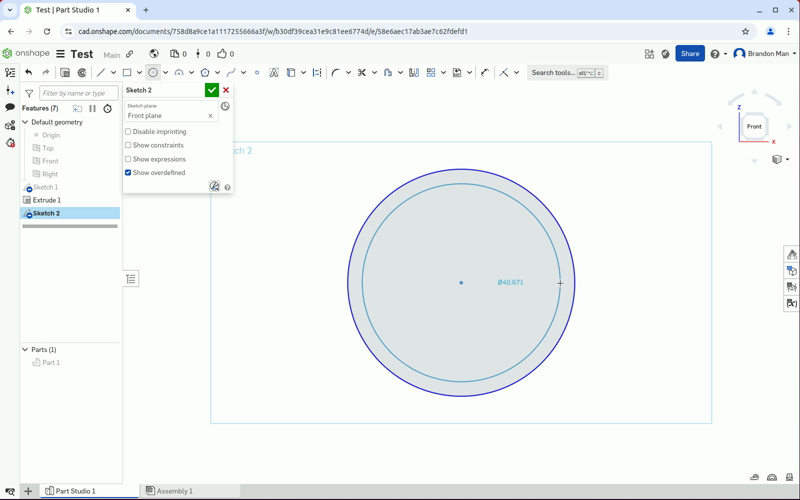
key(esc)
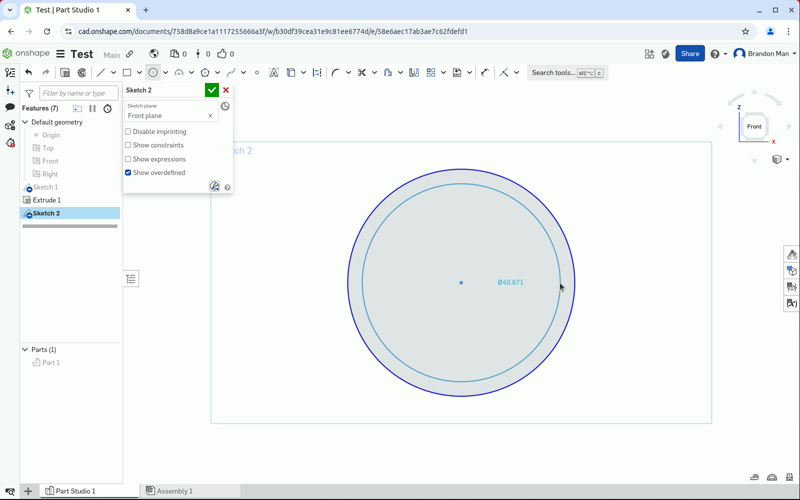
mouse_move(410, 375)
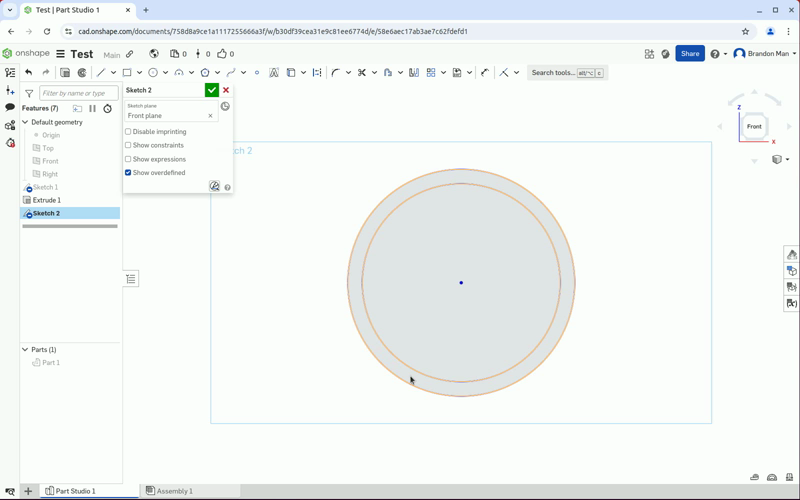
click(410, 375)
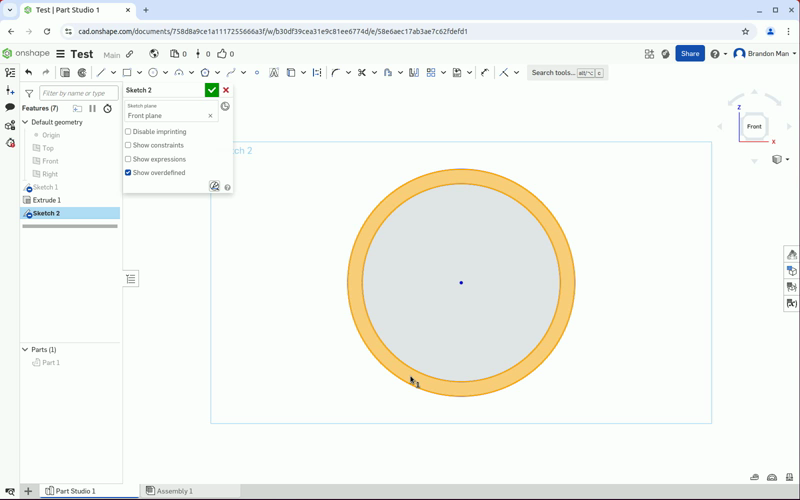
mouse_move(73, 352)
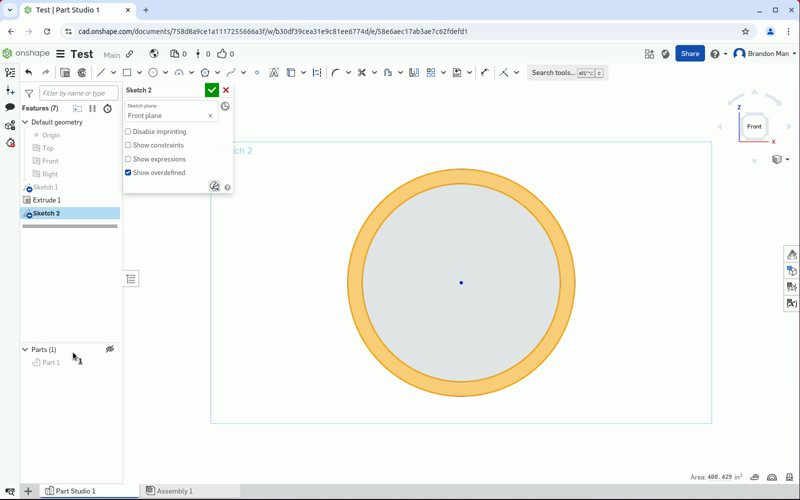
key(shift+y)
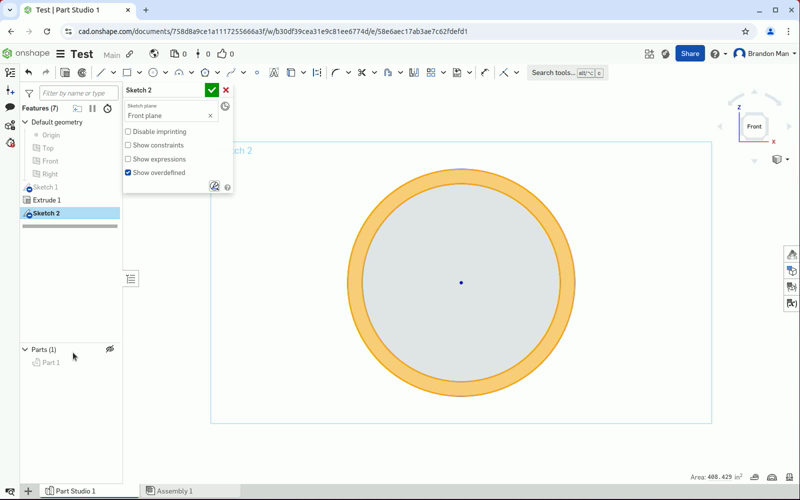
key(shift+e)
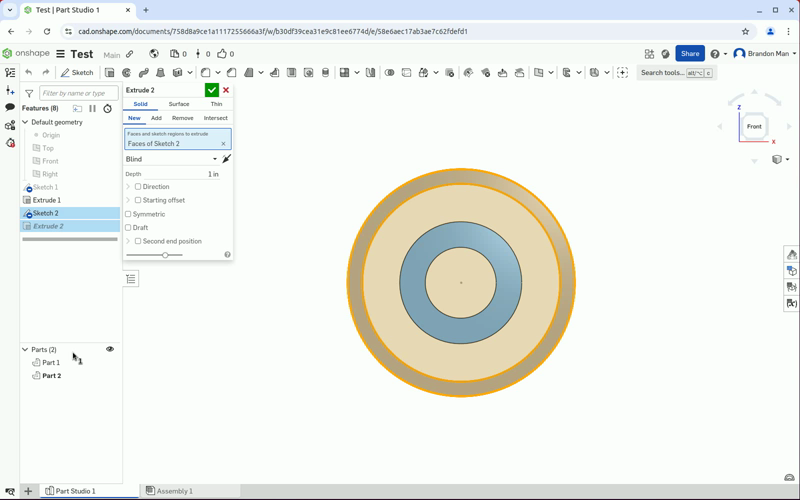
mouse_move(143, 106)
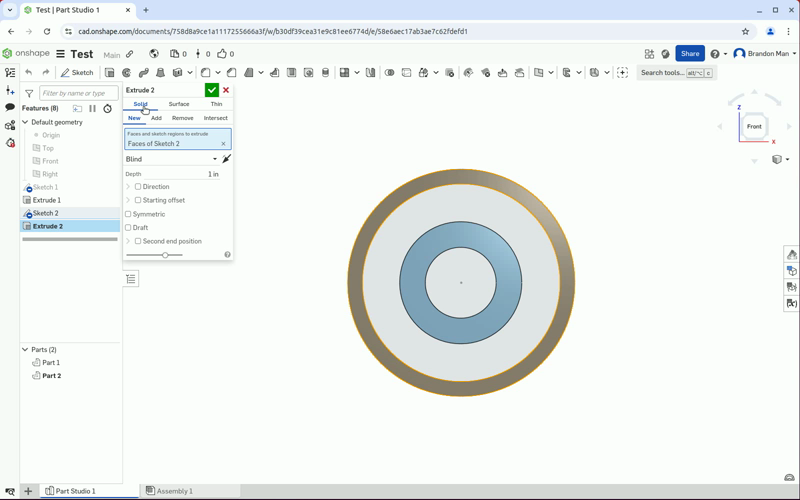
click(143, 106)
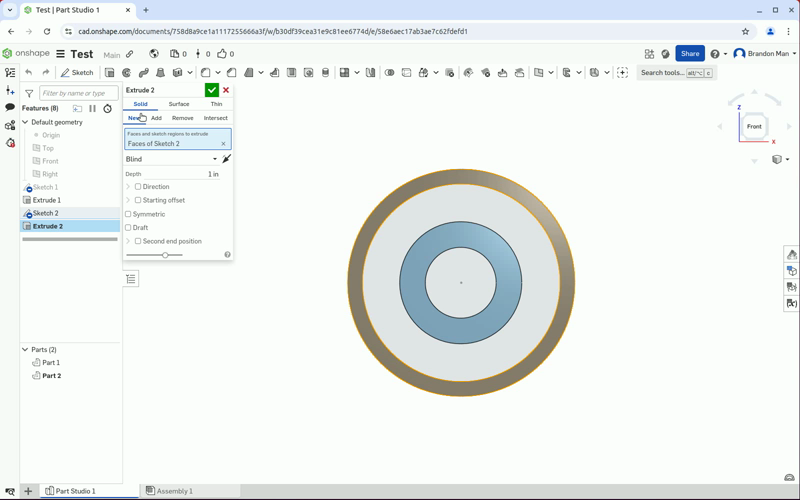
mouse_move(137, 120)
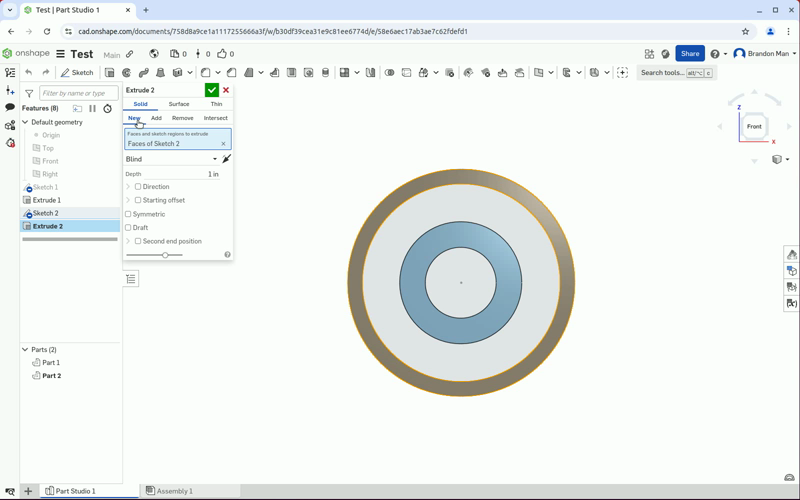
click(137, 120)
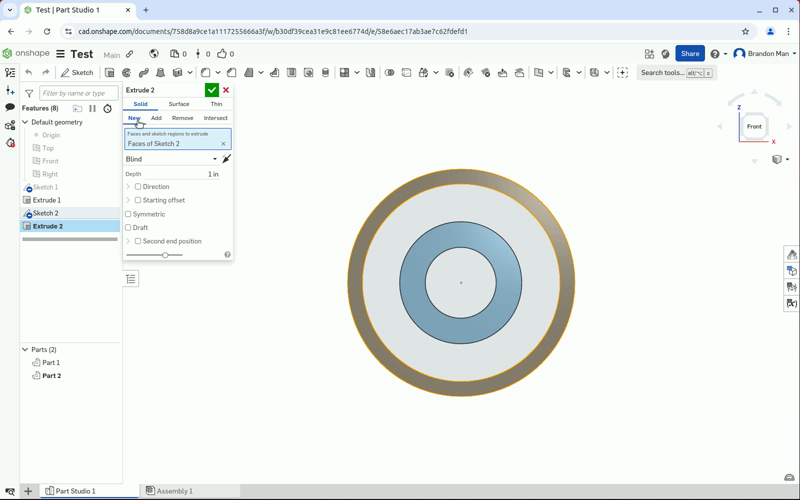
key(tab, 4)
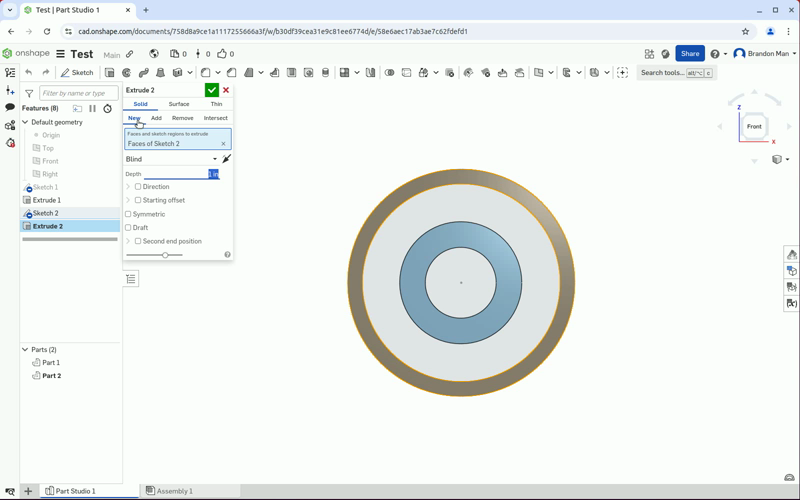
text(14.442)
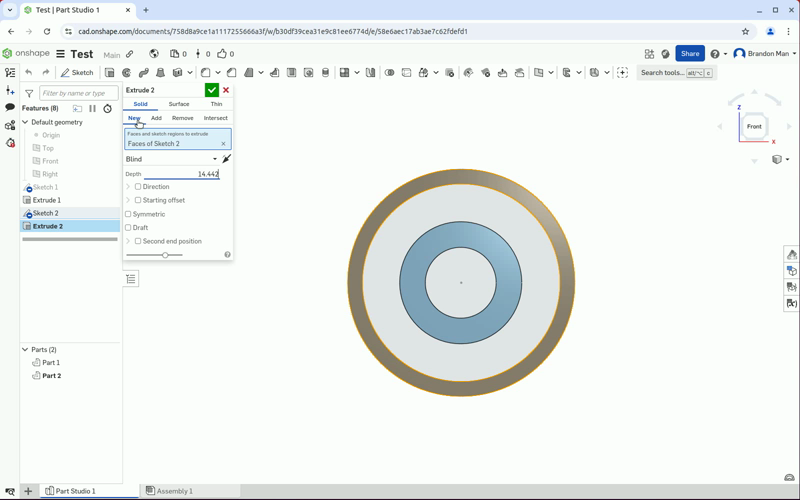
key(tab, 3)
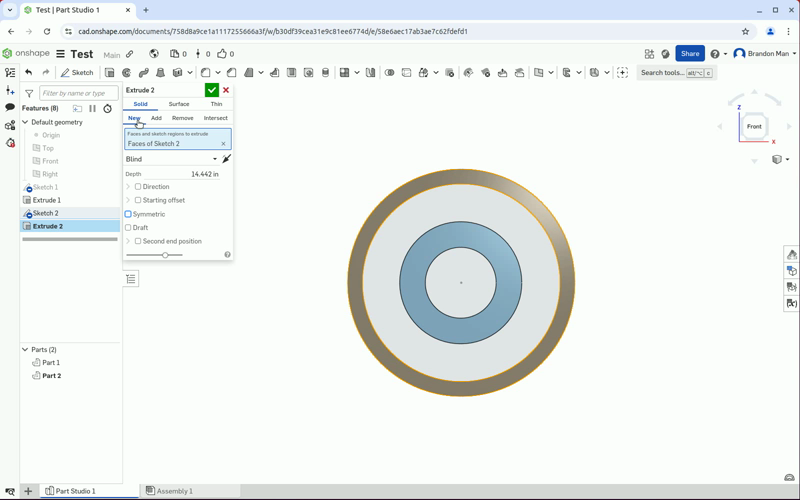
key(space)
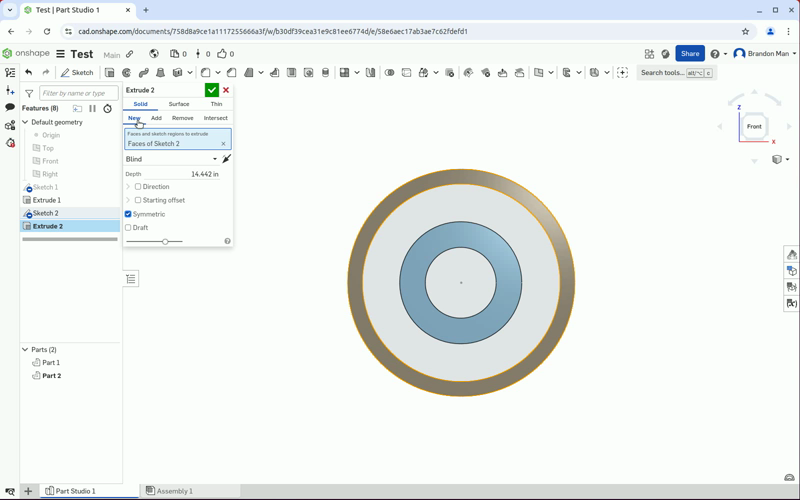
key(enter)
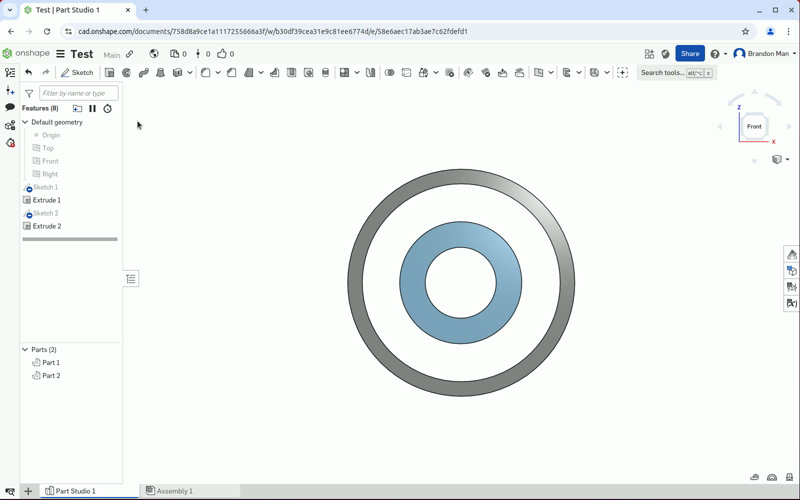
key(shift+h)
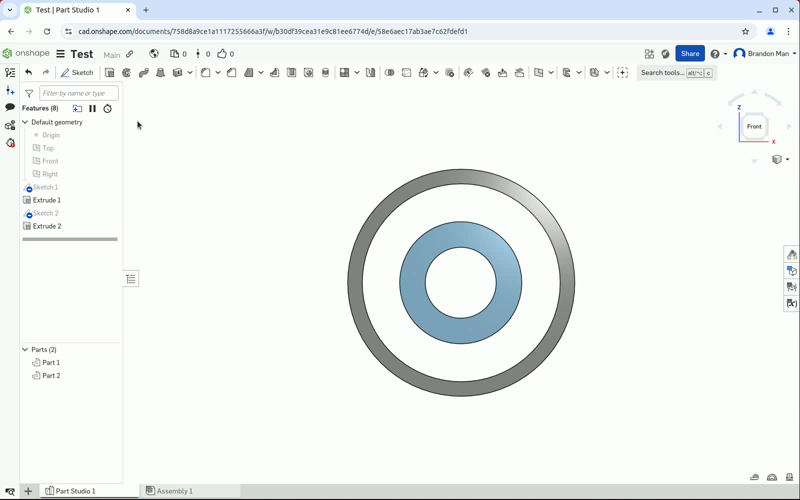
key(shift+h)
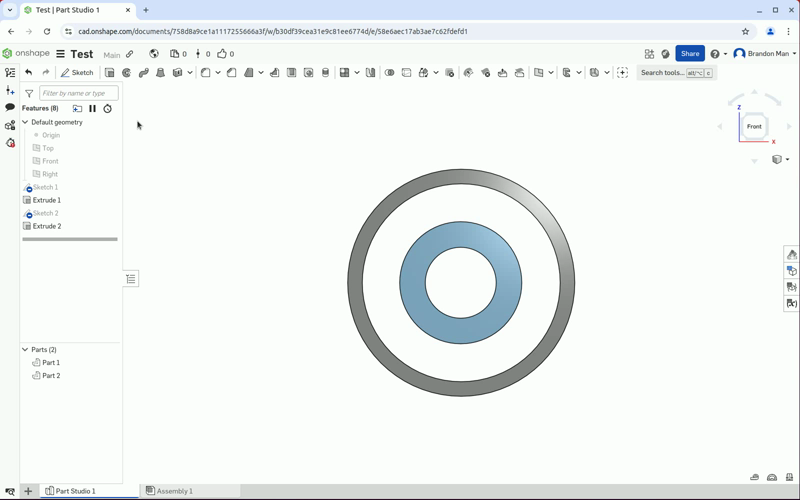
mouse_move(73, 189)
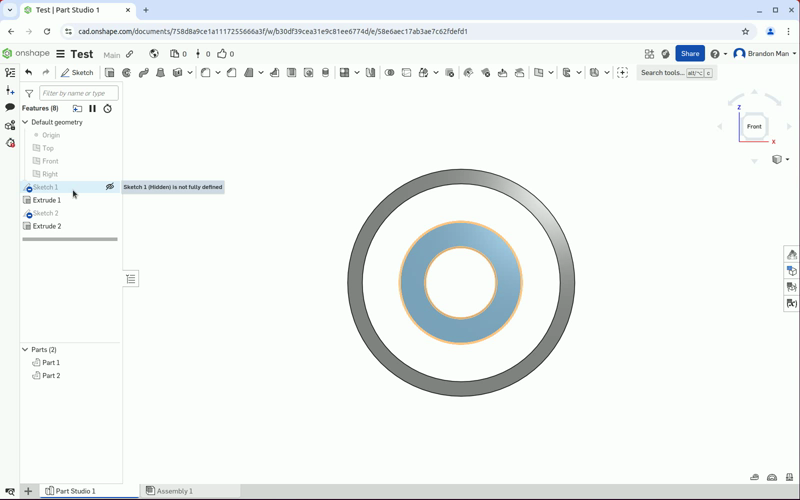
click(73, 189)
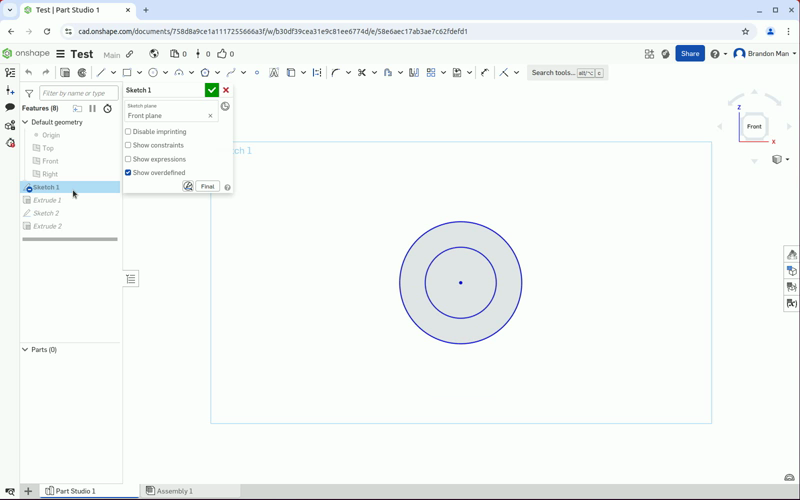
mouse_move(229, 92)
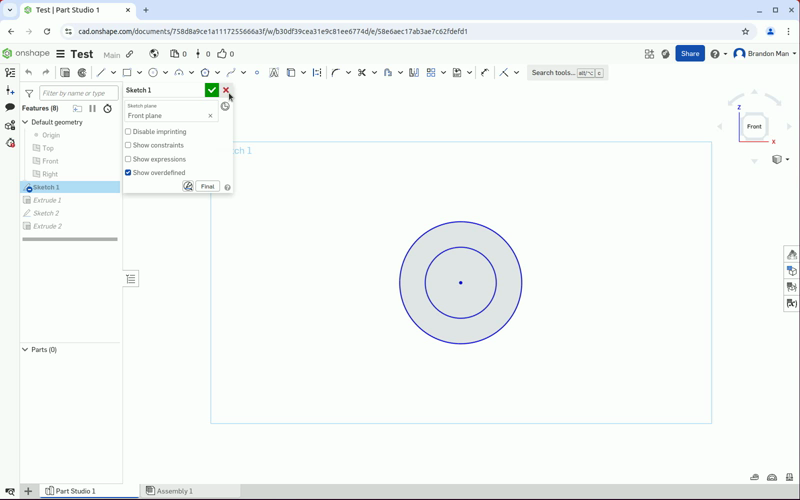
click(229, 92)
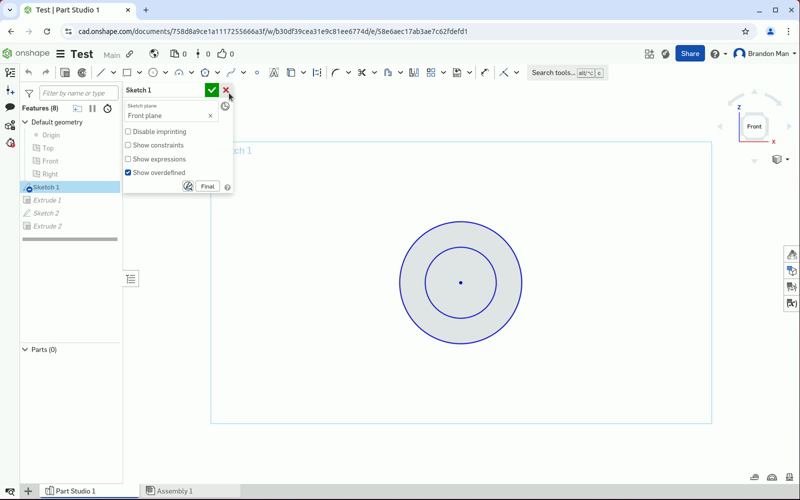
key(shift+s)
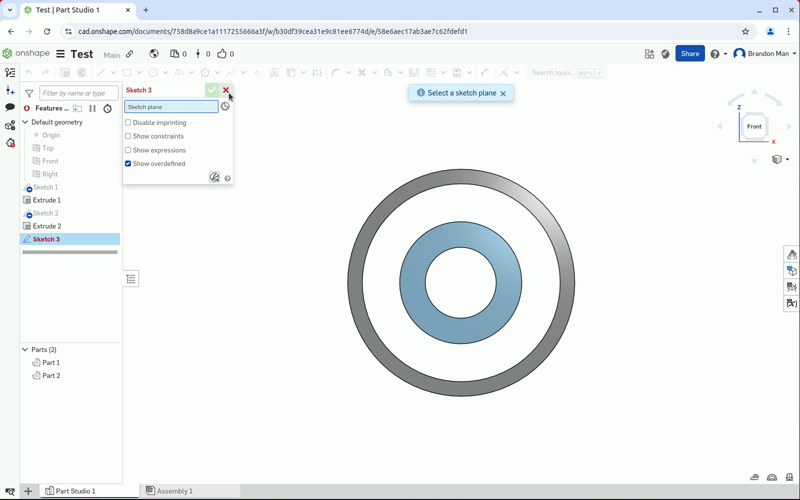
mouse_move(73, 163)
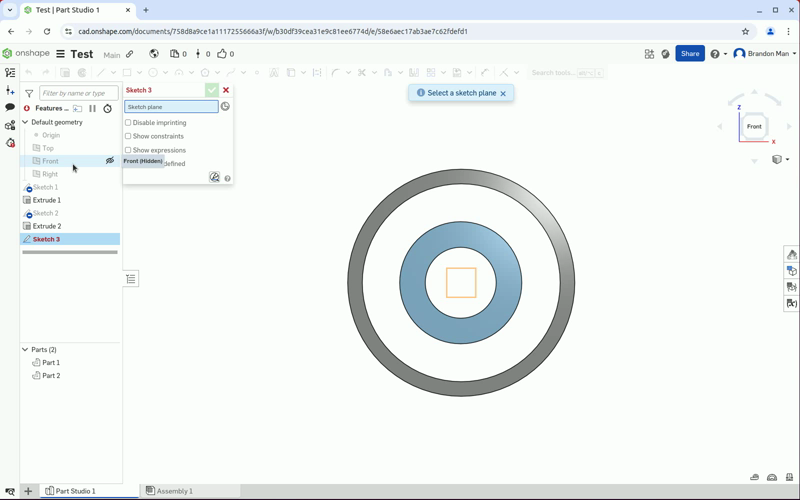
click(73, 163)
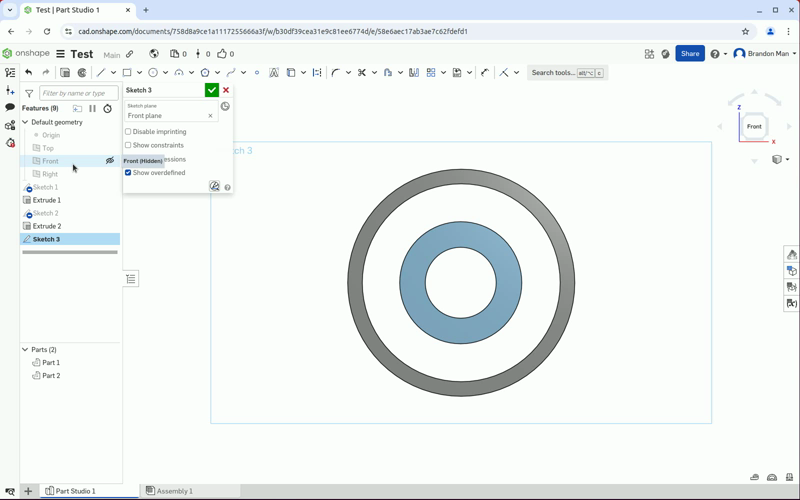
mouse_move(73, 352)
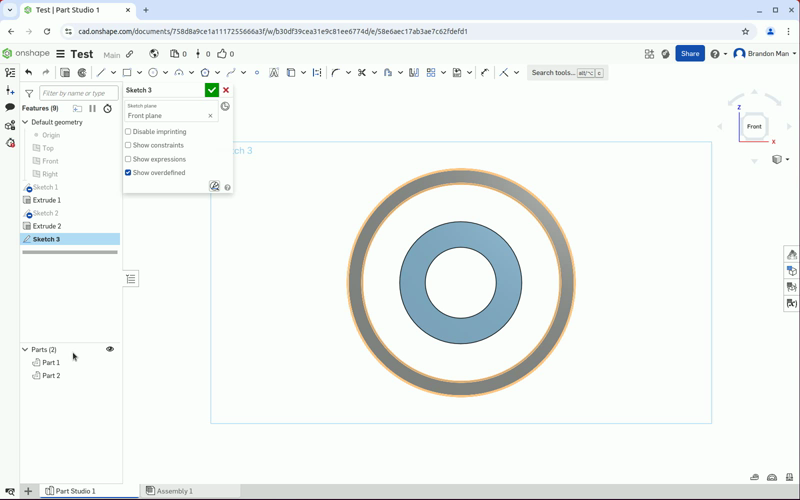
key(y)
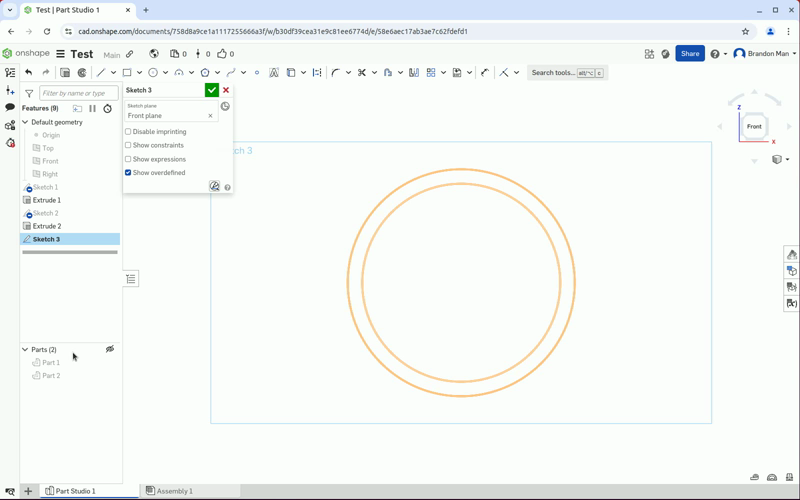
key(c)
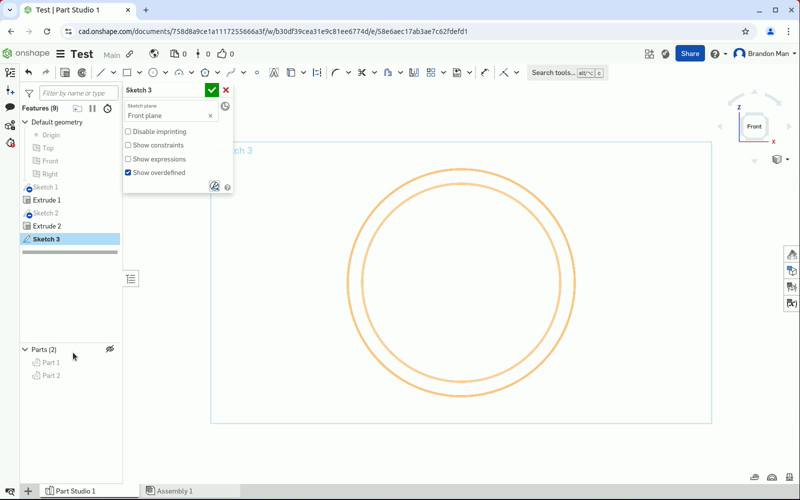
key_down(shift)
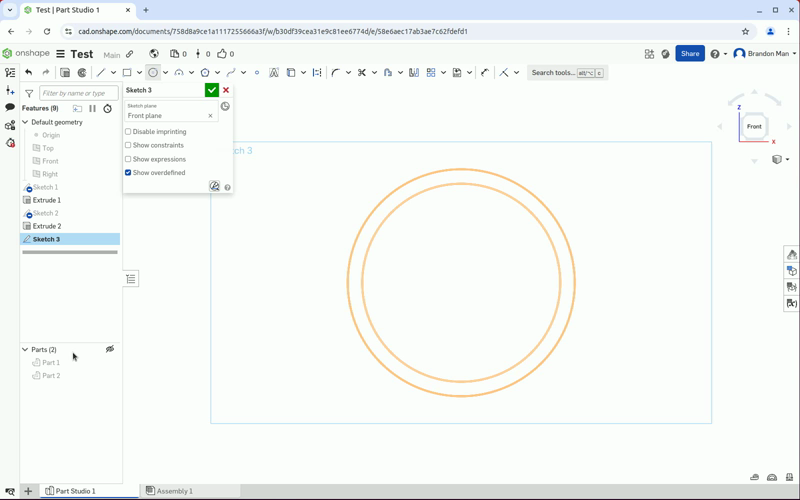
mouse_move(461, 282)
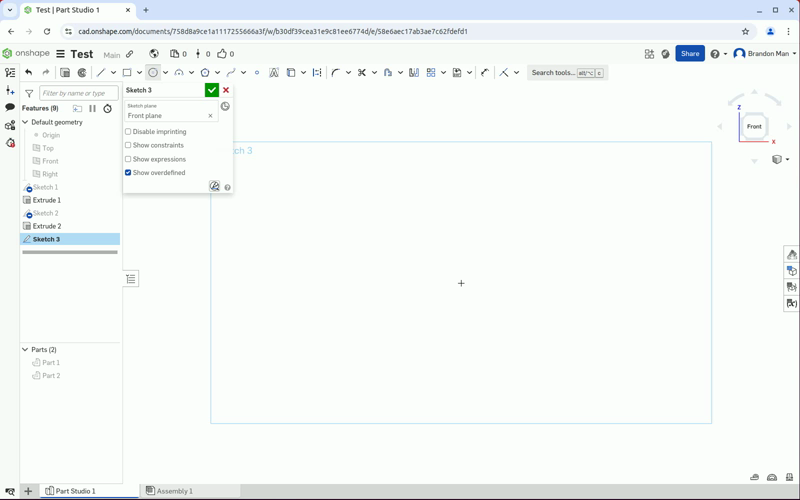
click(461, 282)
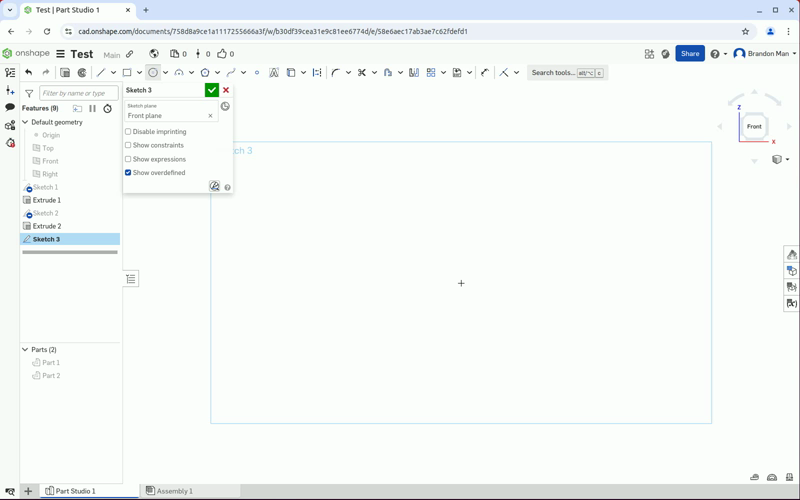
key_up(shift)
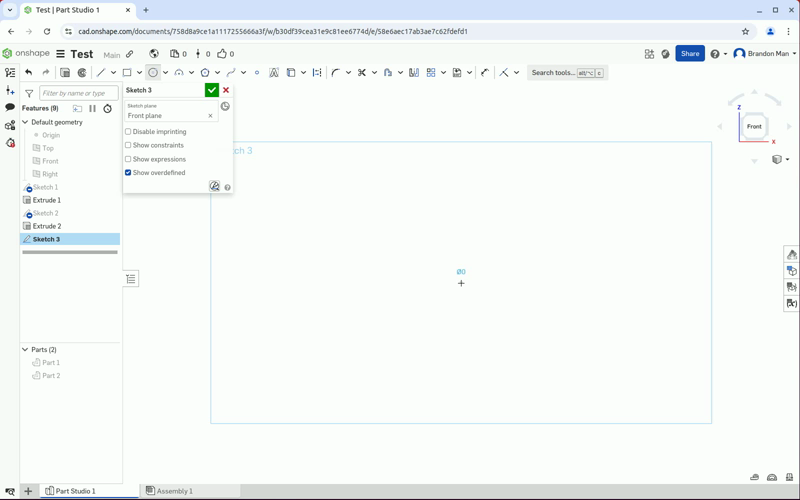
mouse_move(560, 282)
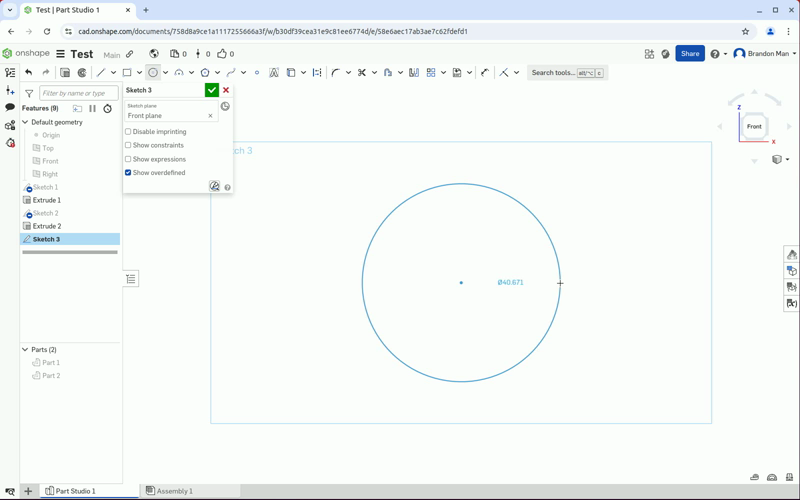
click(560, 282)
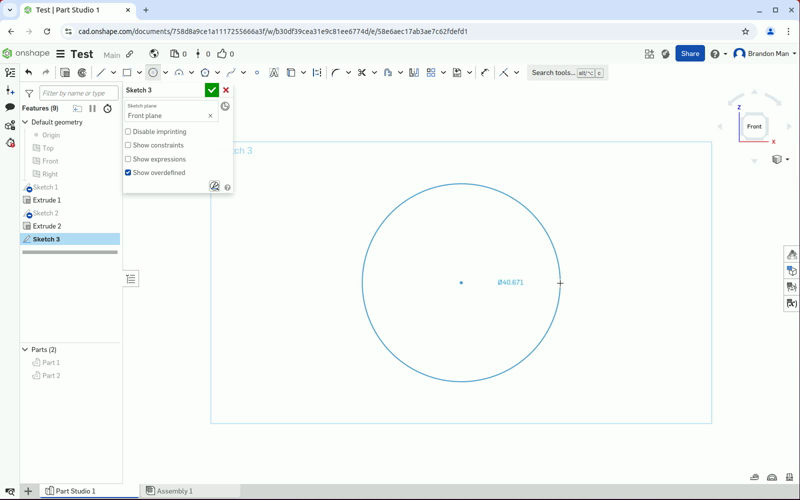
key(esc)
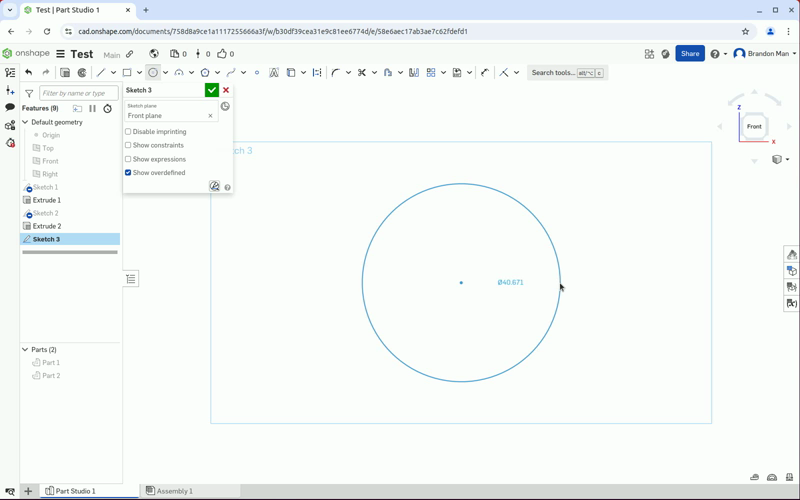
key(c)
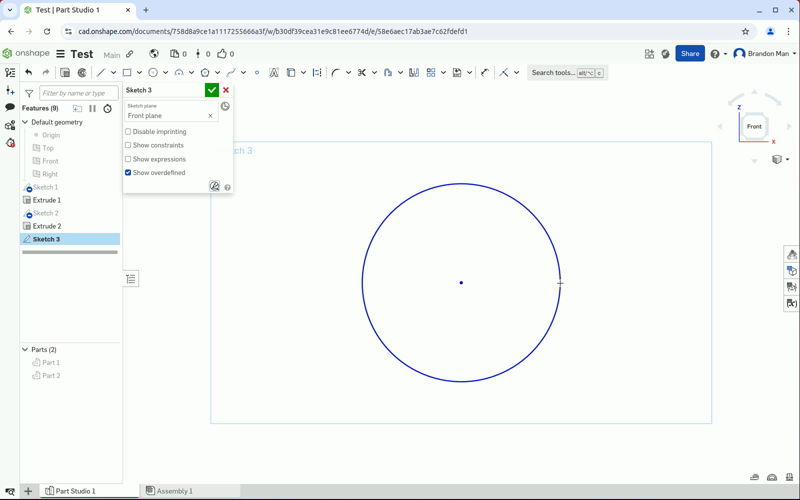
key_down(shift)
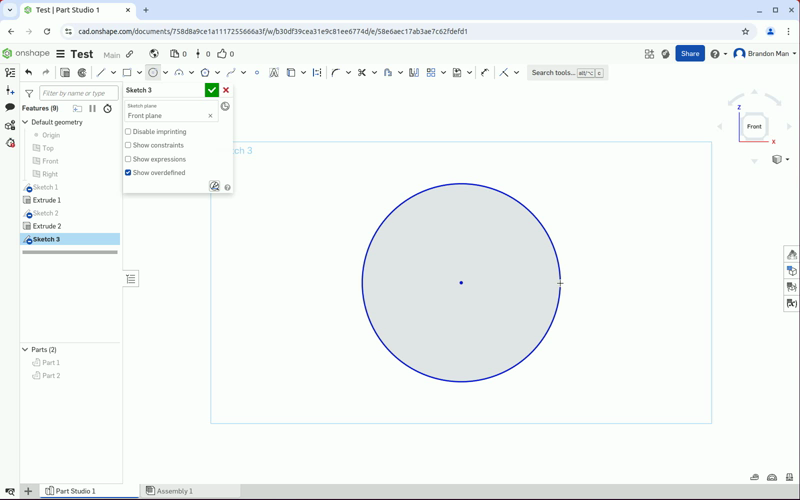
mouse_move(461, 282)
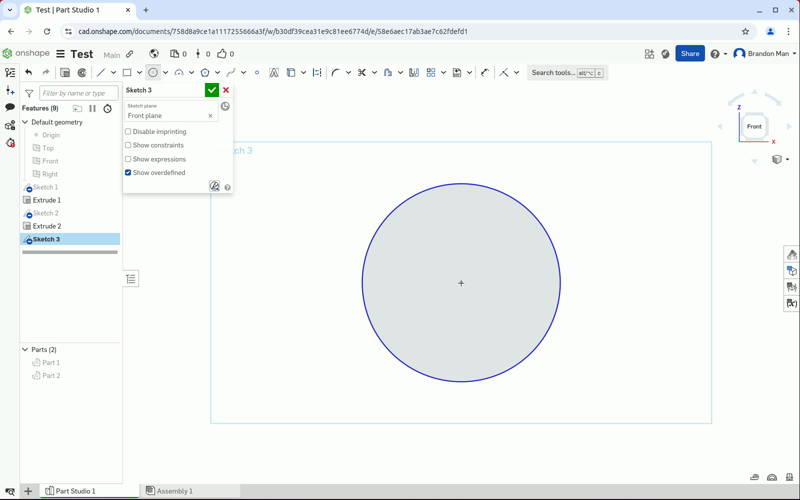
click(461, 282)
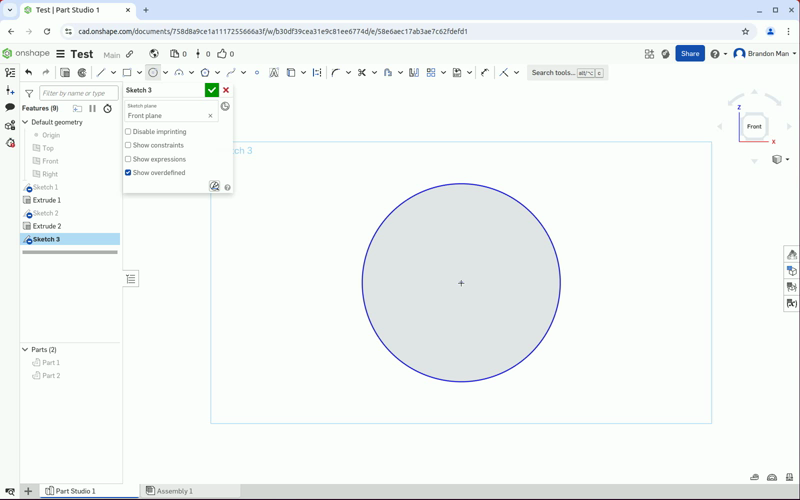
key_up(shift)
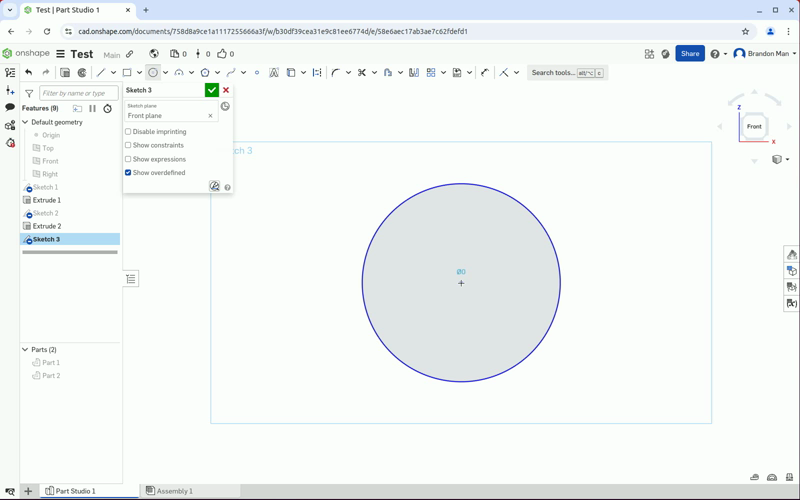
mouse_move(521, 282)
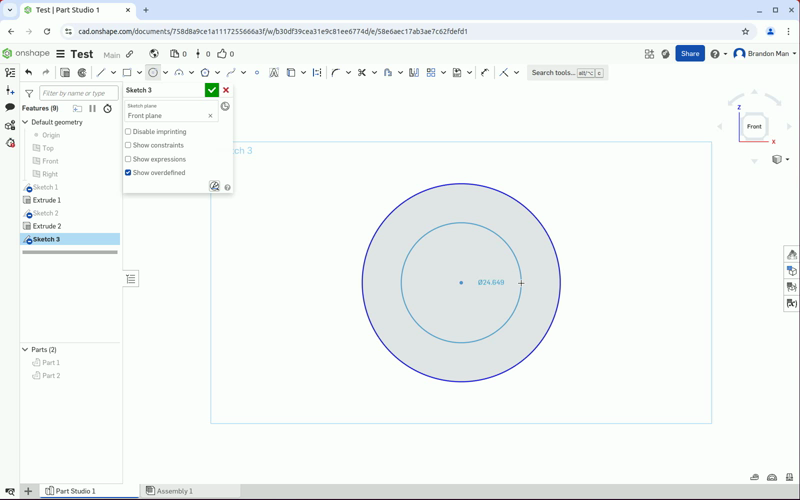
click(521, 282)
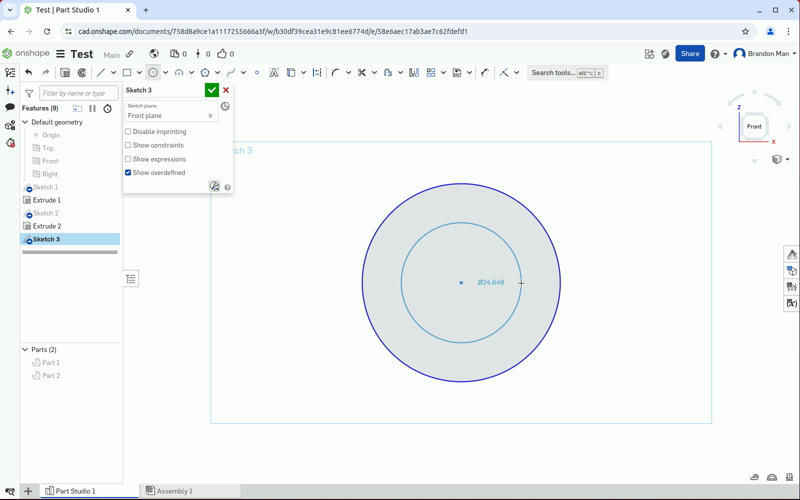
key(esc)
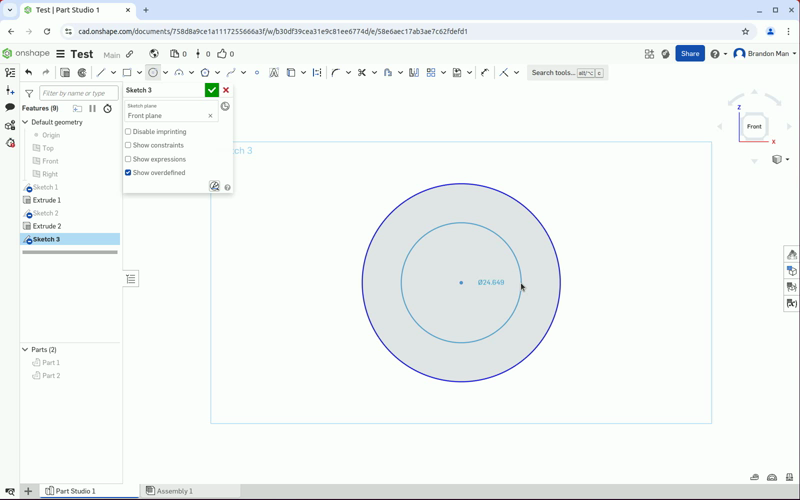
mouse_move(396, 328)
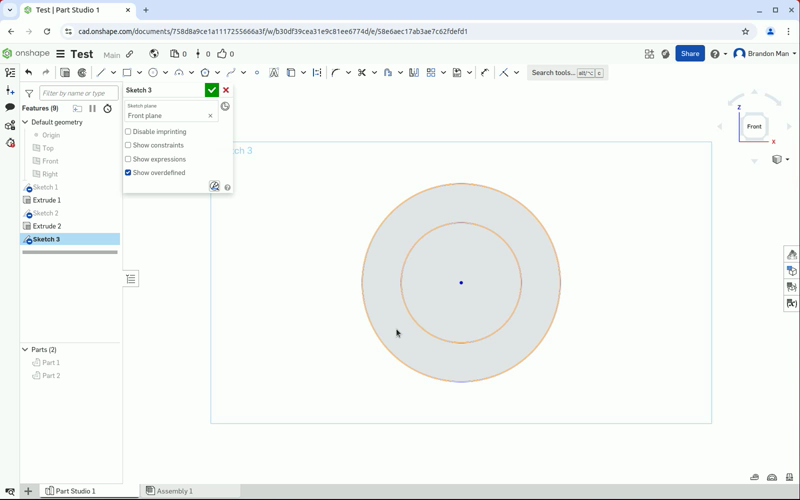
click(396, 328)
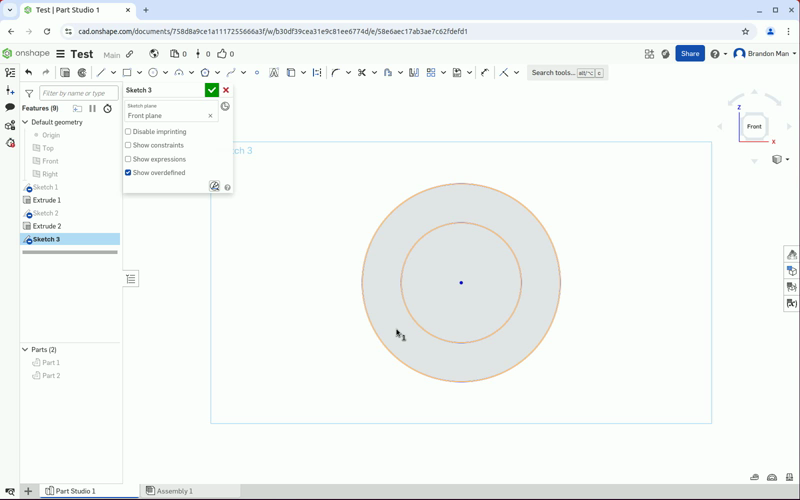
mouse_move(73, 352)
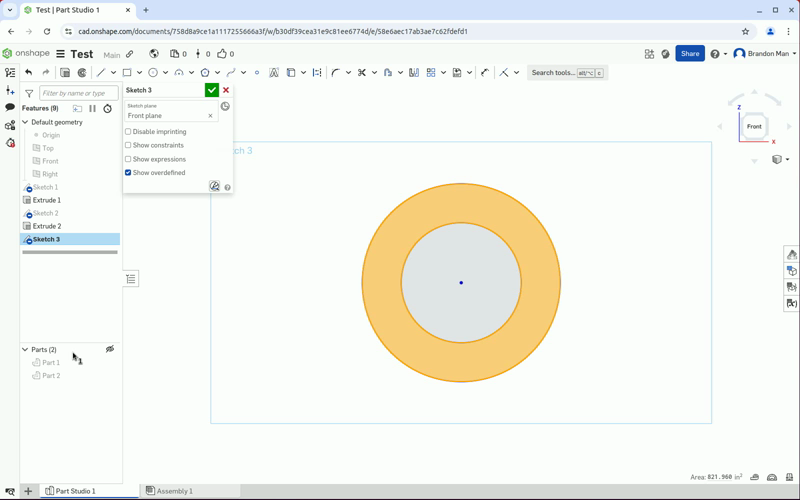
key(shift+y)
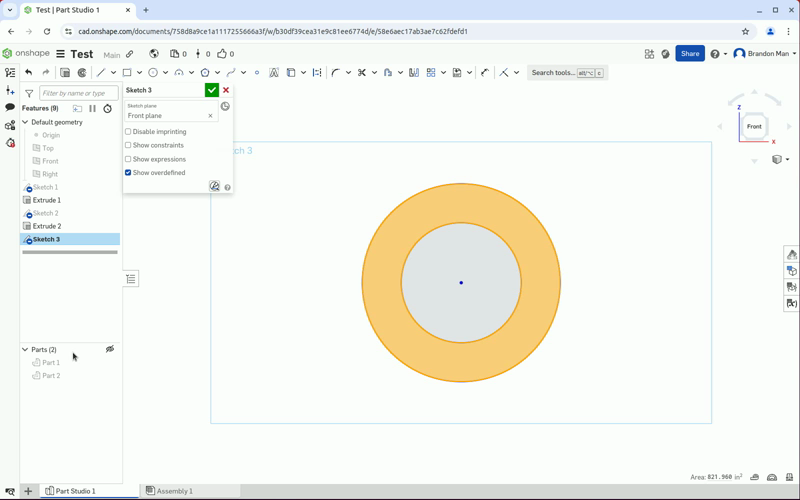
key(shift+e)
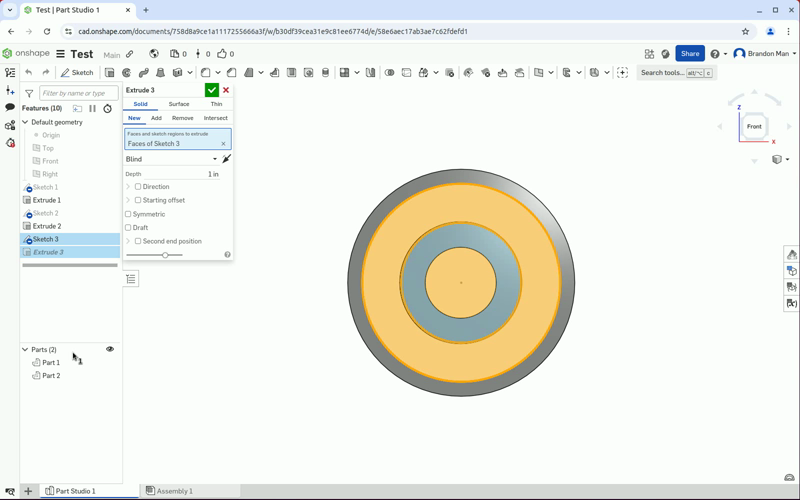
mouse_move(143, 106)
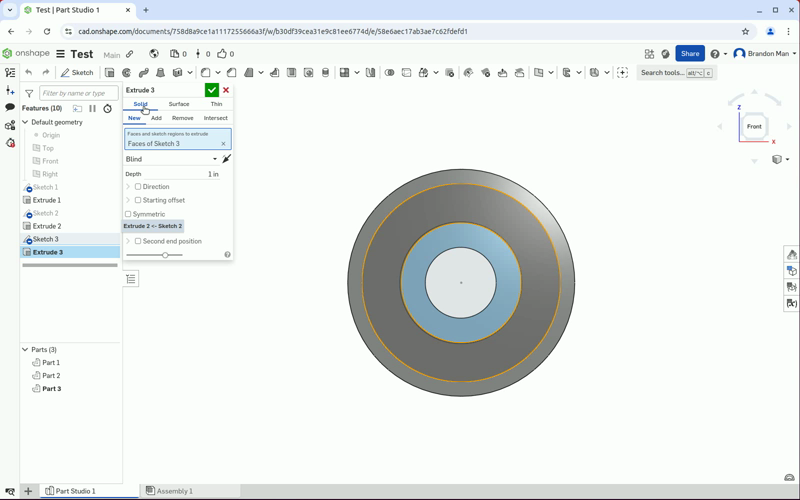
click(143, 106)
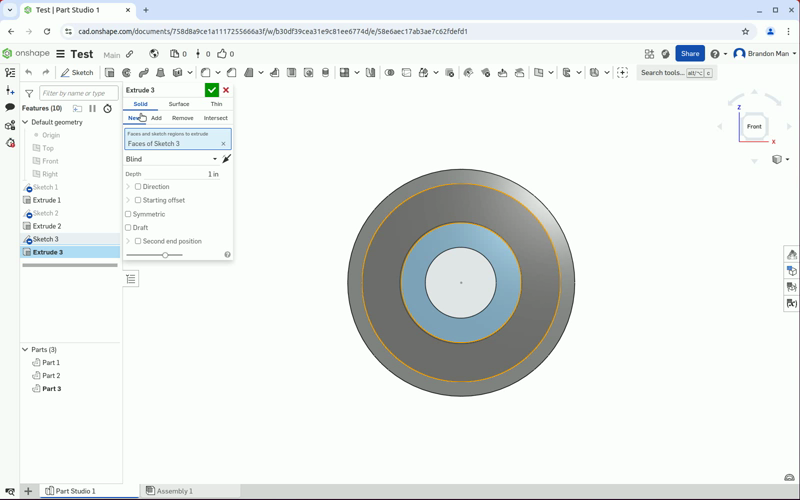
mouse_move(137, 120)
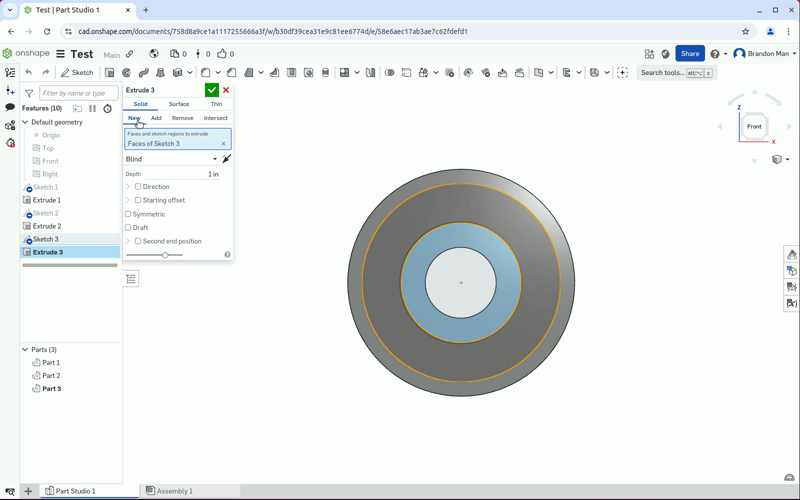
click(137, 120)
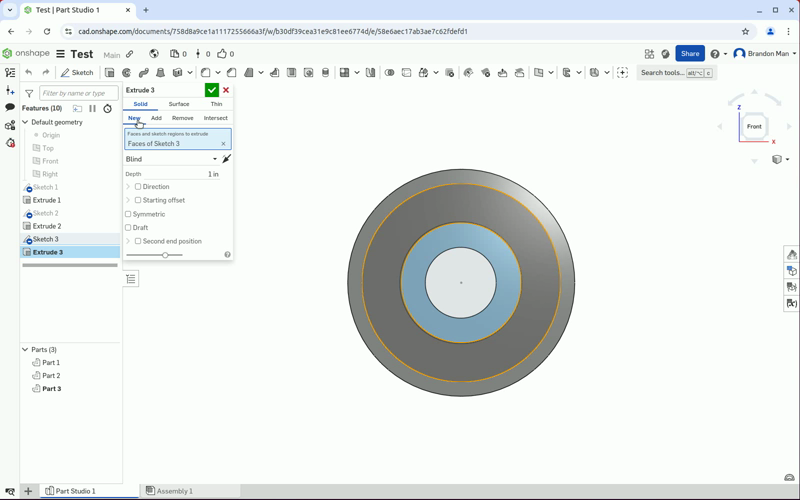
key(tab, 4)
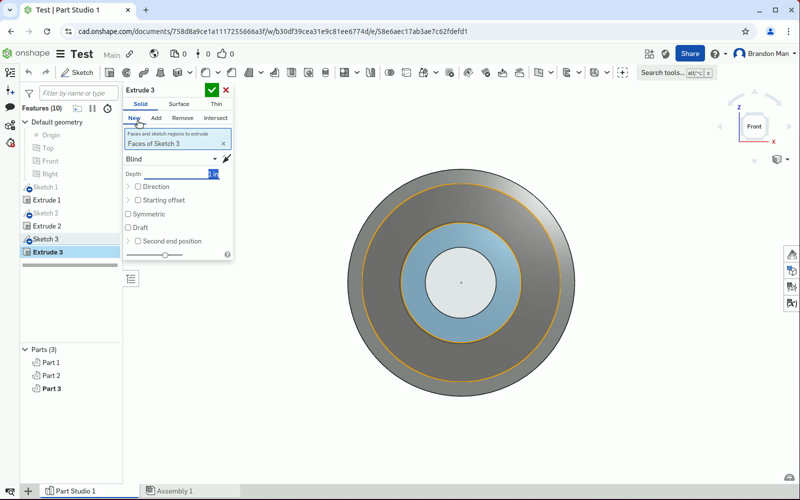
text(12.516)
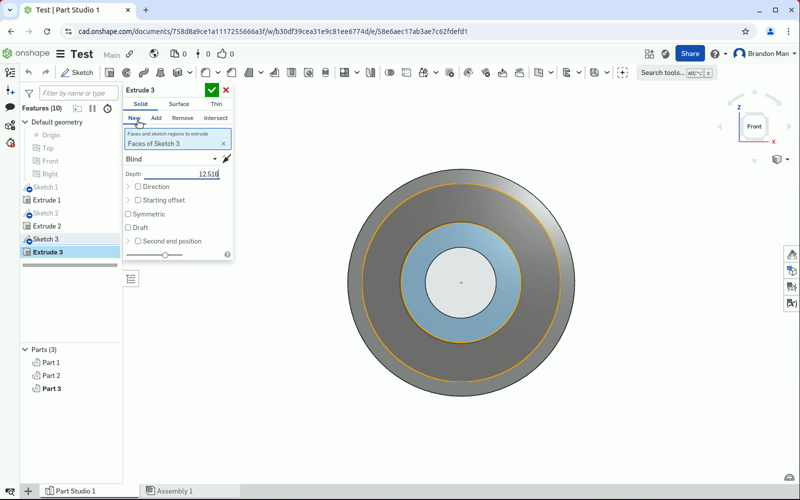
key(tab, 3)
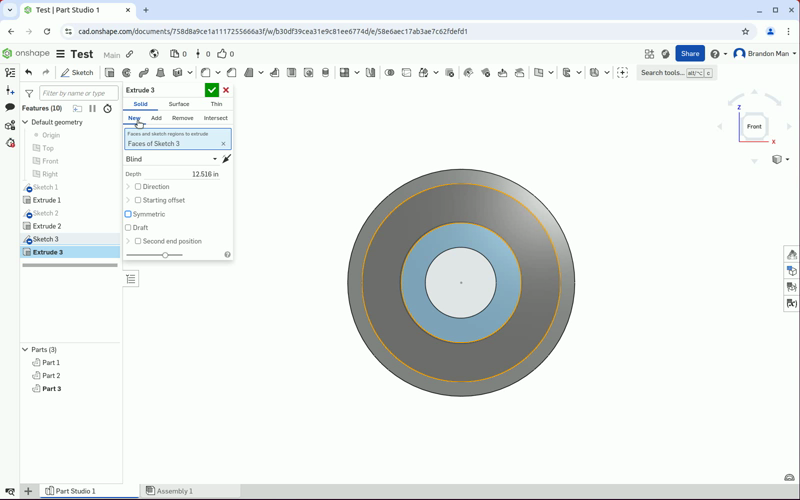
key(space)
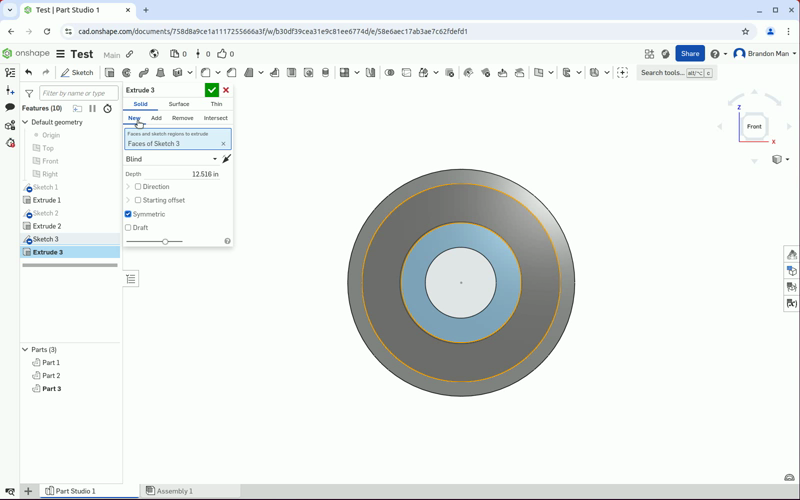
key(enter)
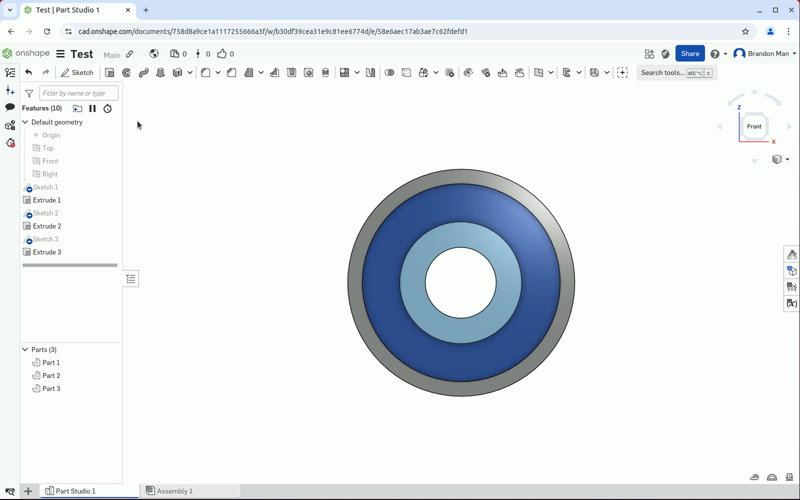
key(shift+h)
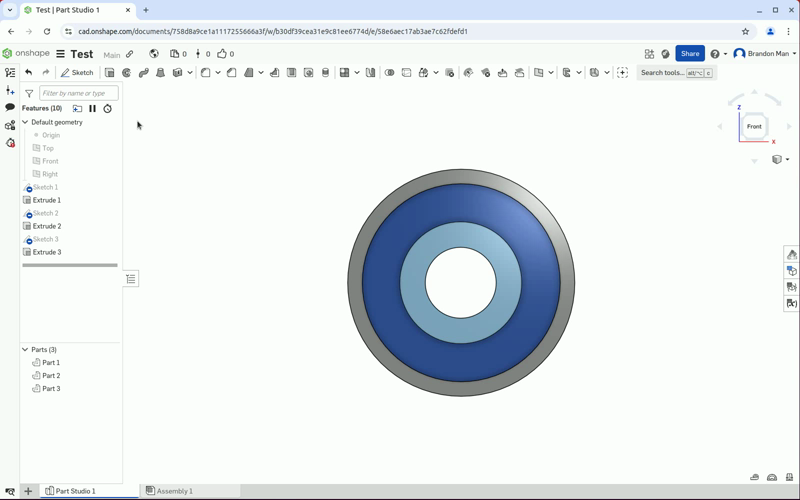
key(shift+h)
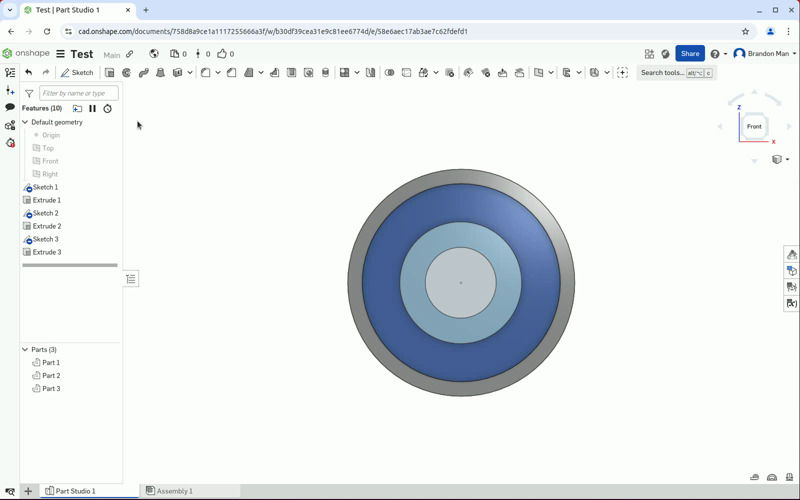
key(shift+7)
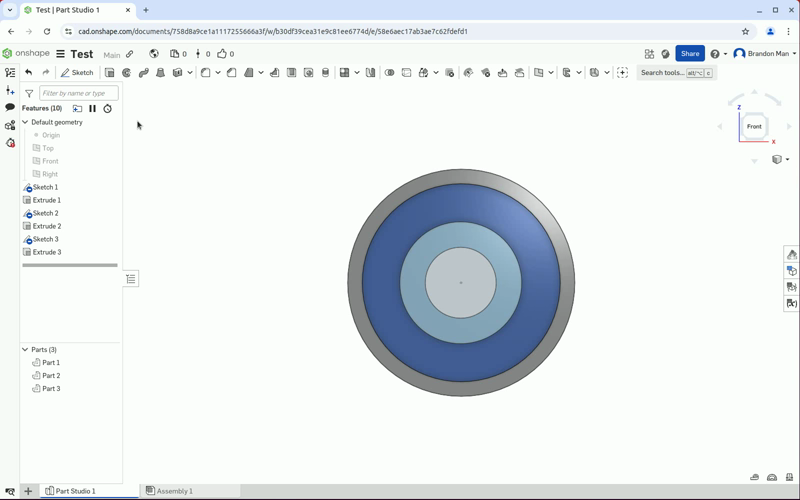
key(left, 2)
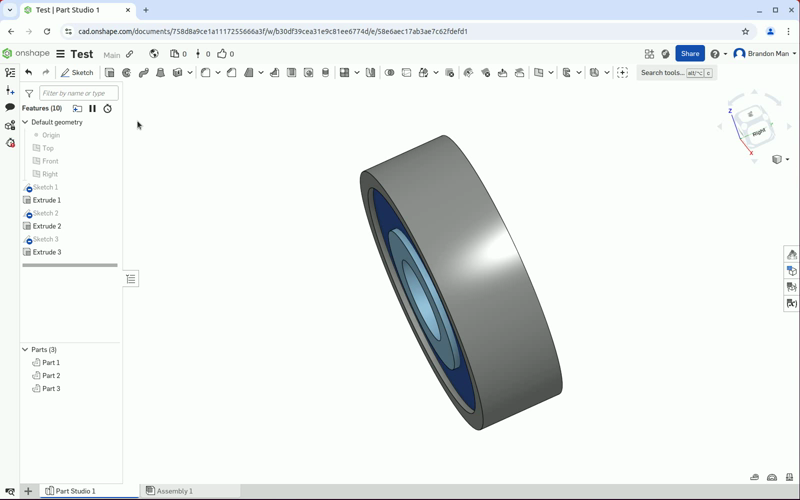
key(down, 2)
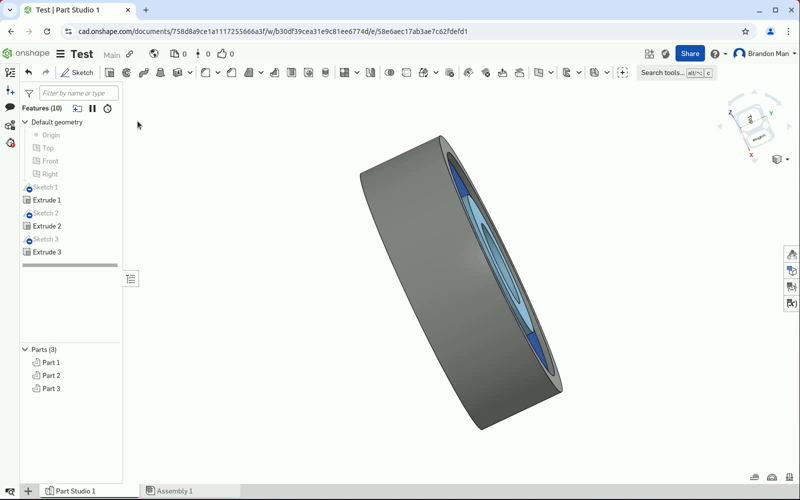
key(up, 2)
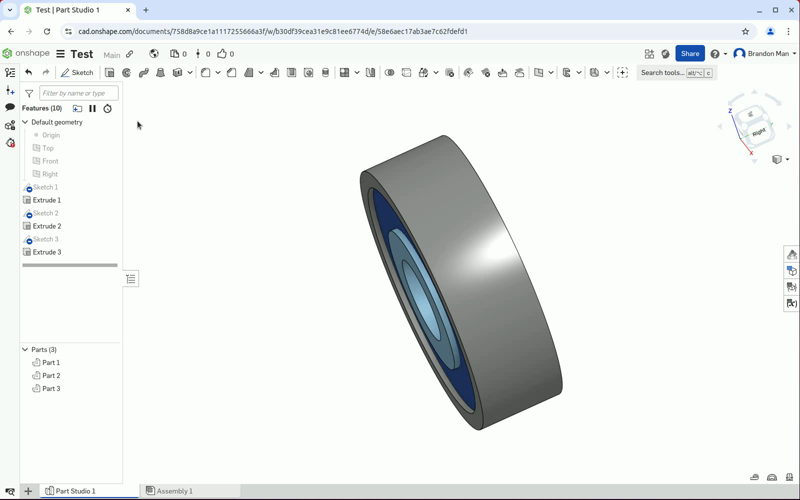
key(right, 2)
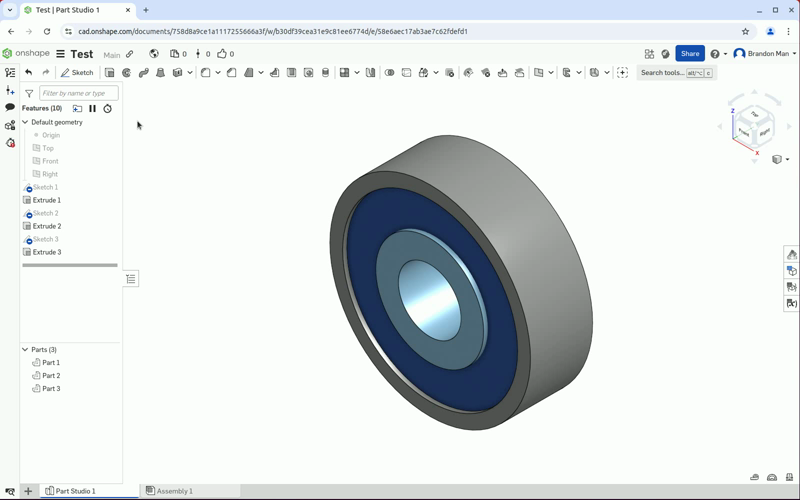
mouse_move(73, 189)
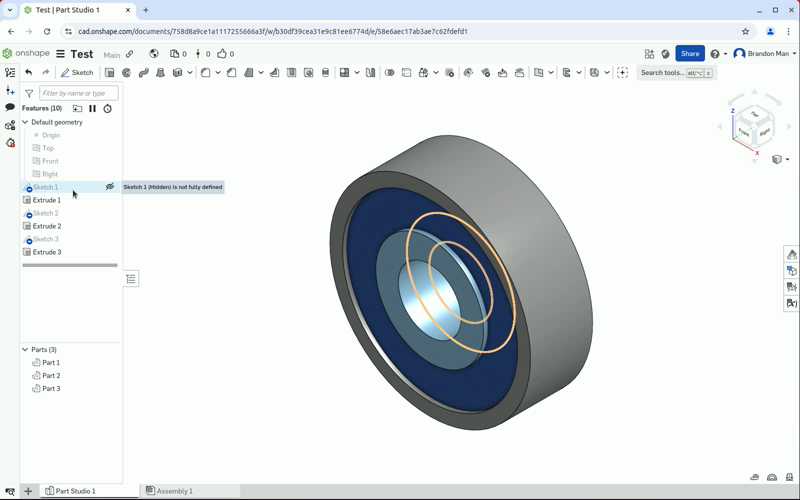
click(73, 189)